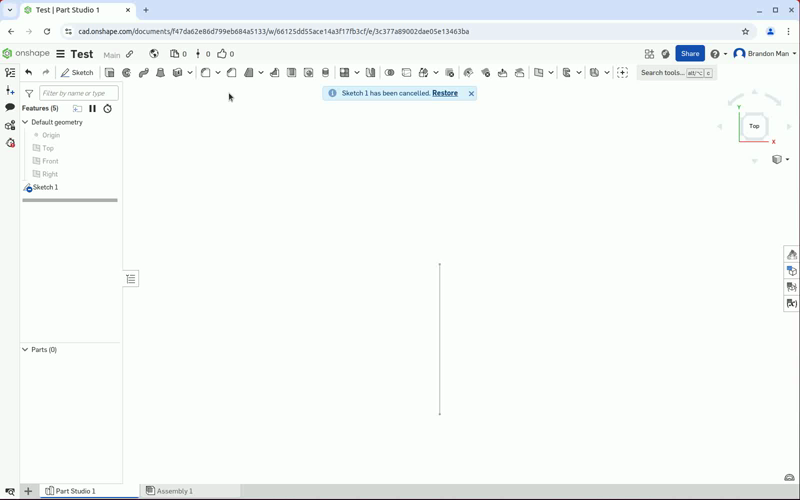
key(shift+h)
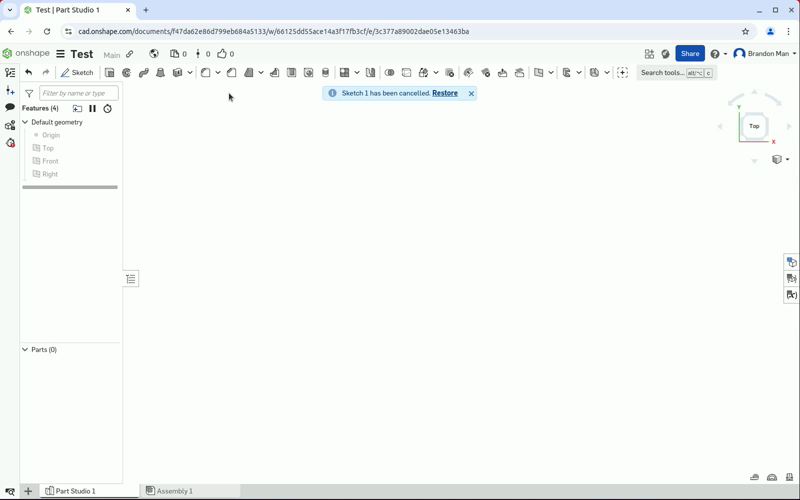
mouse_move(73, 352)
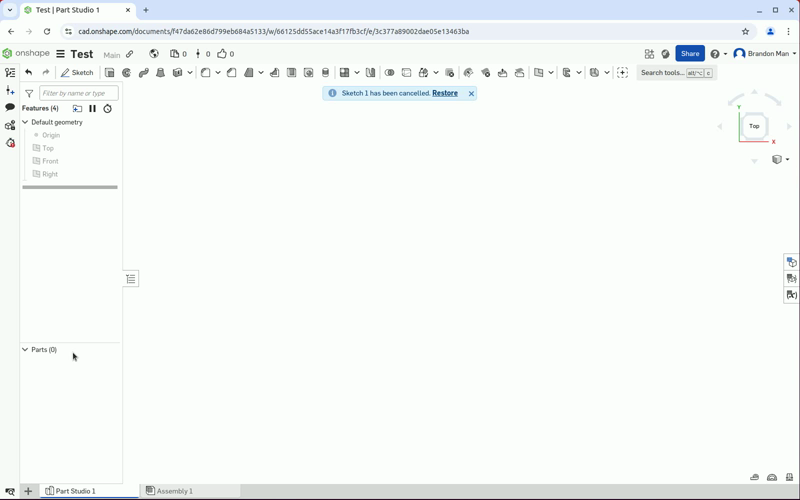
key(y)
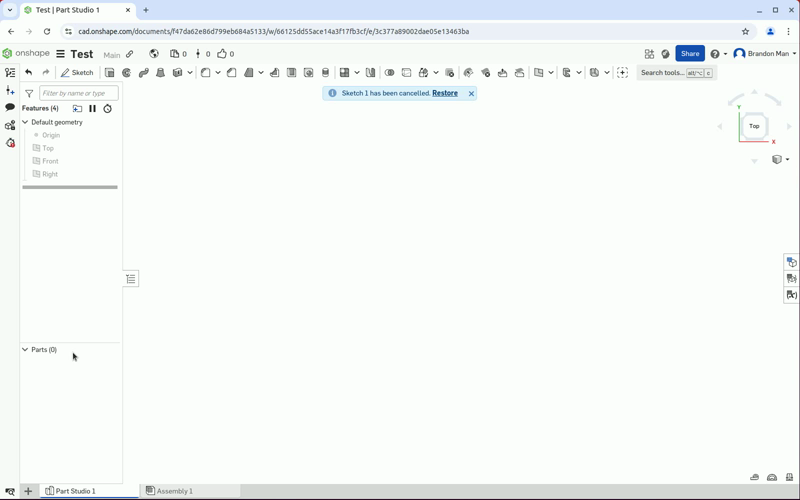
key(shift+p)
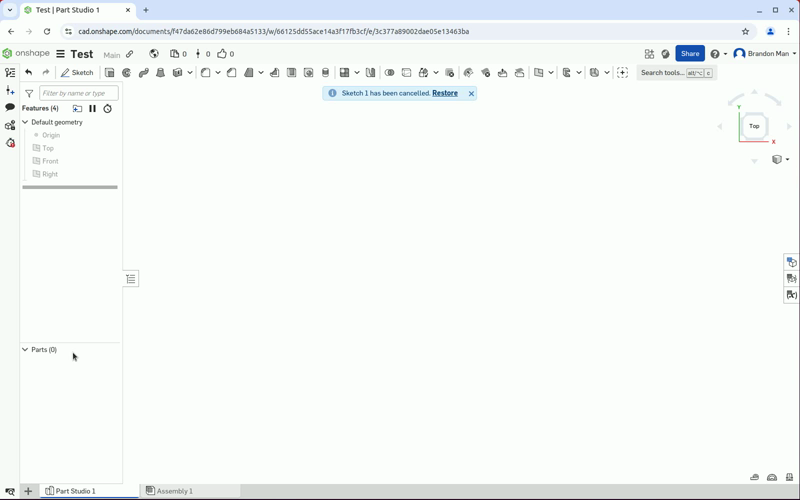
key(space)
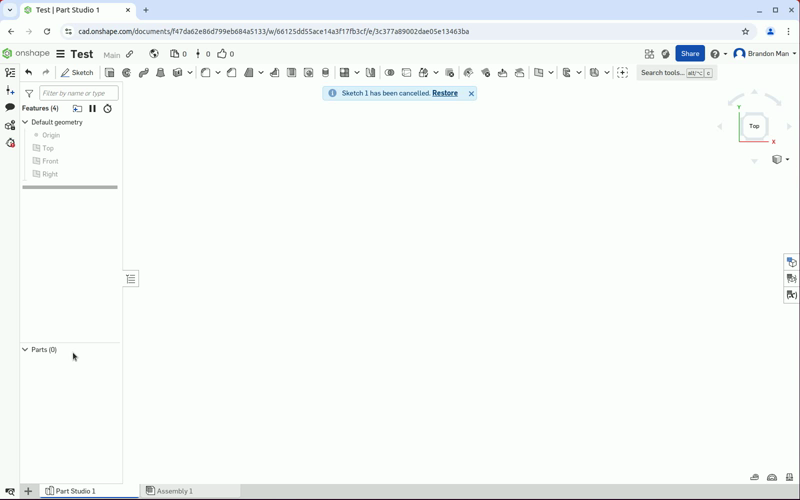
key_down(shift)
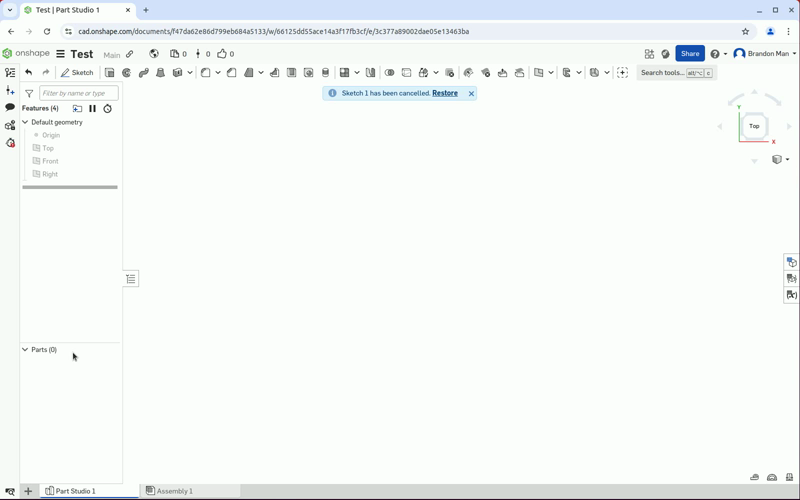
key(up)
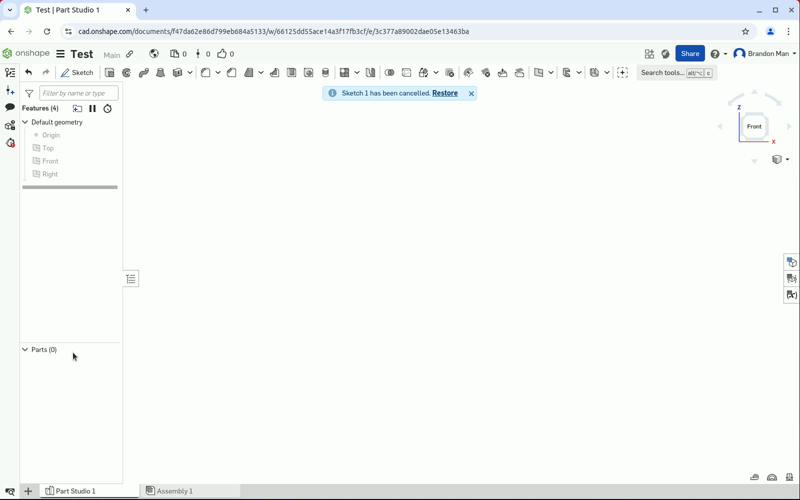
key_up(shift)
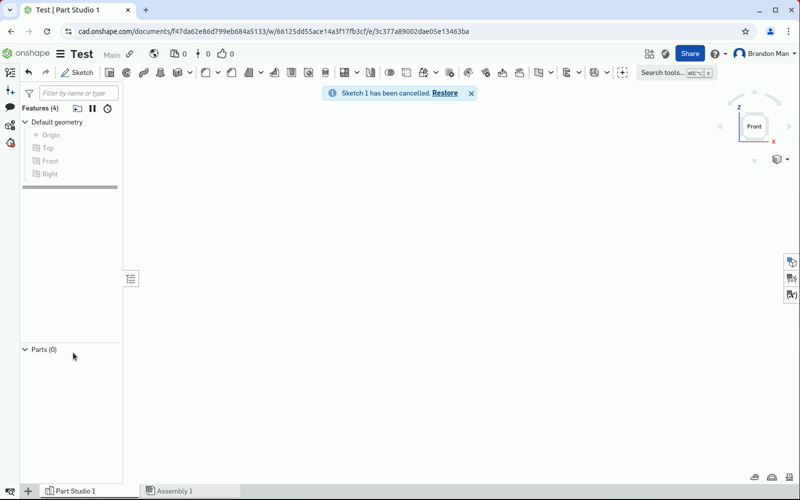
mouse_move(73, 352)
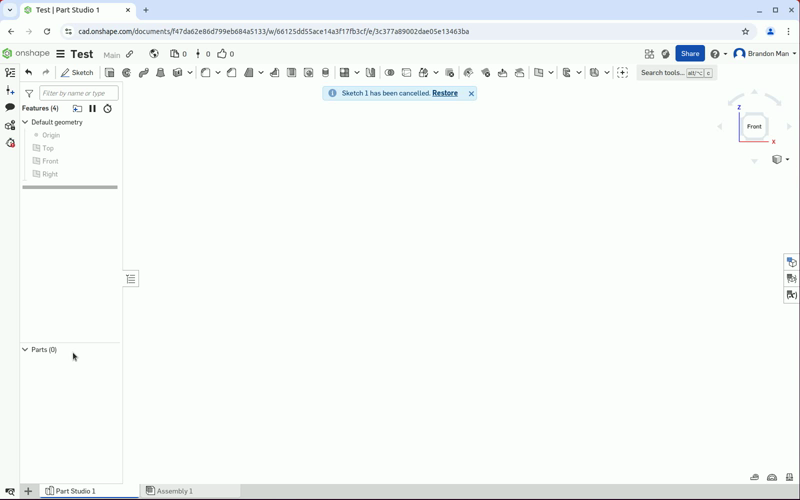
key(shift+y)
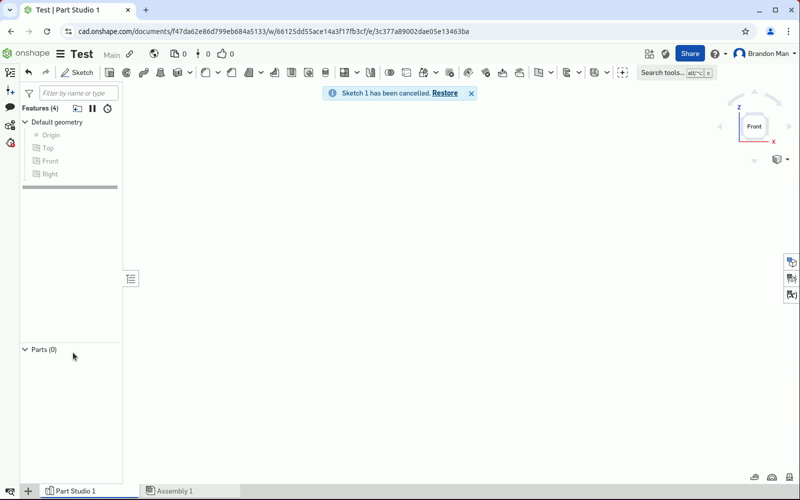
key(shift+s)
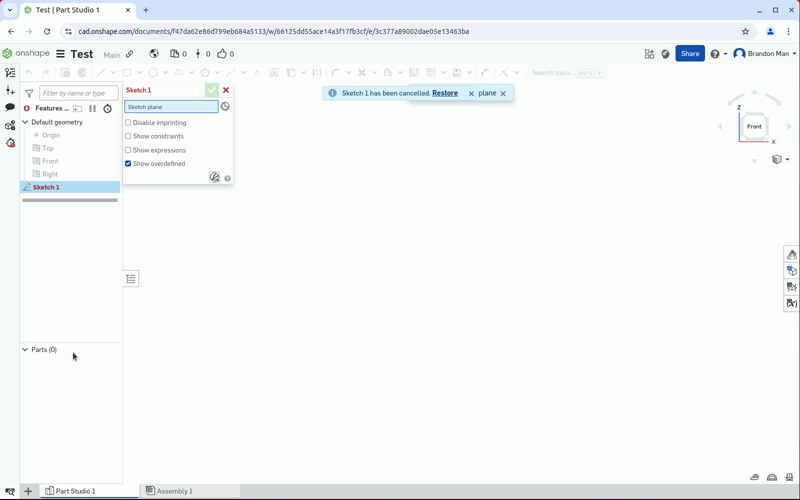
mouse_move(73, 163)
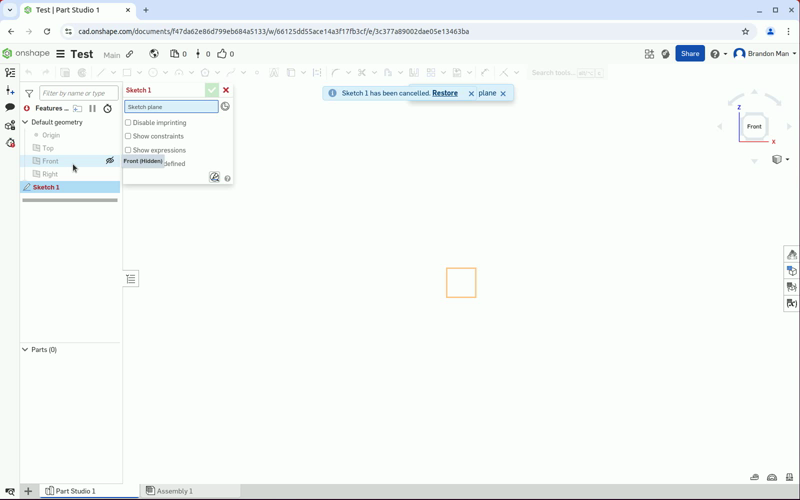
click(73, 163)
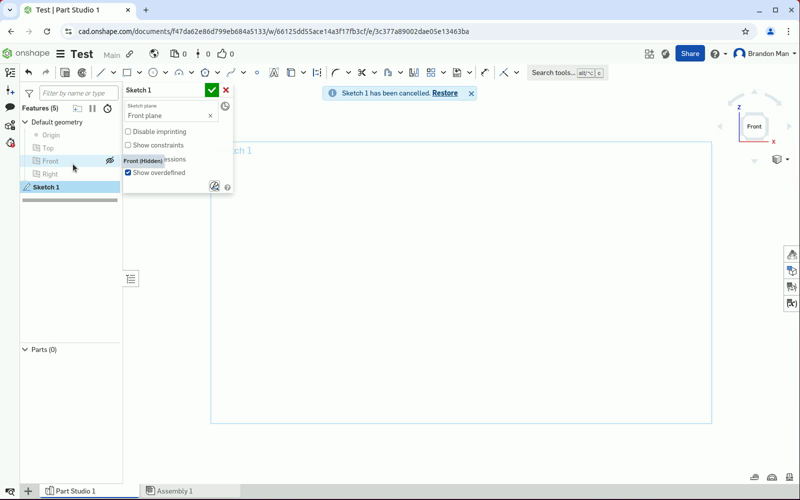
mouse_move(73, 352)
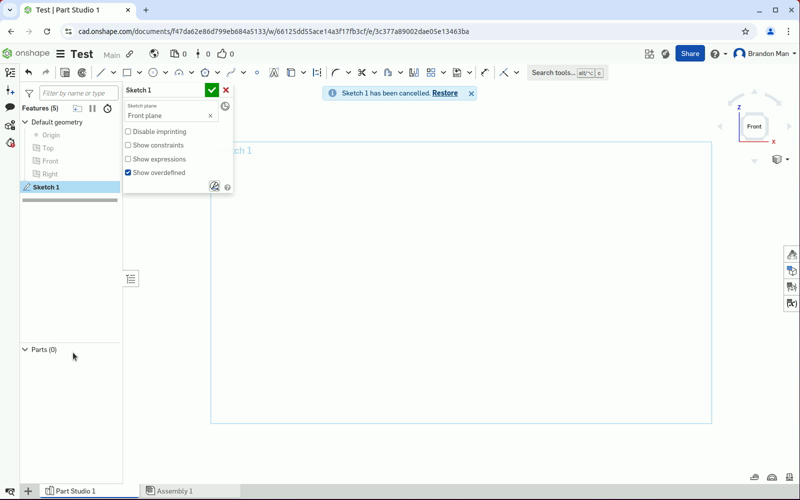
key(y)
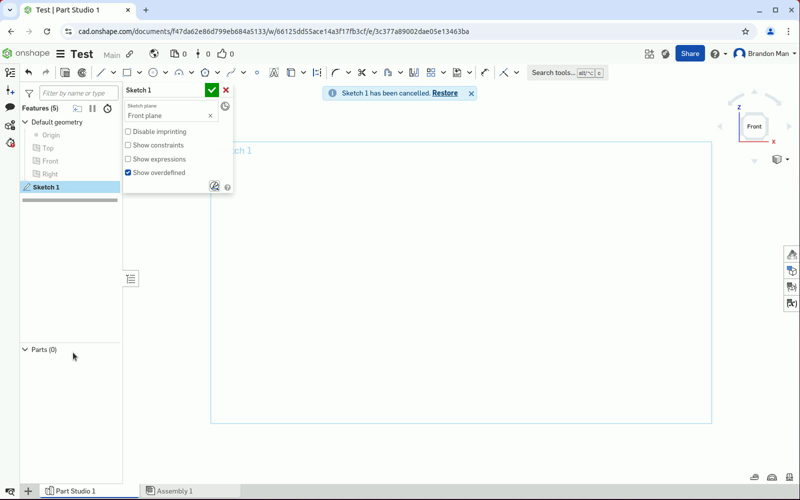
key(l)
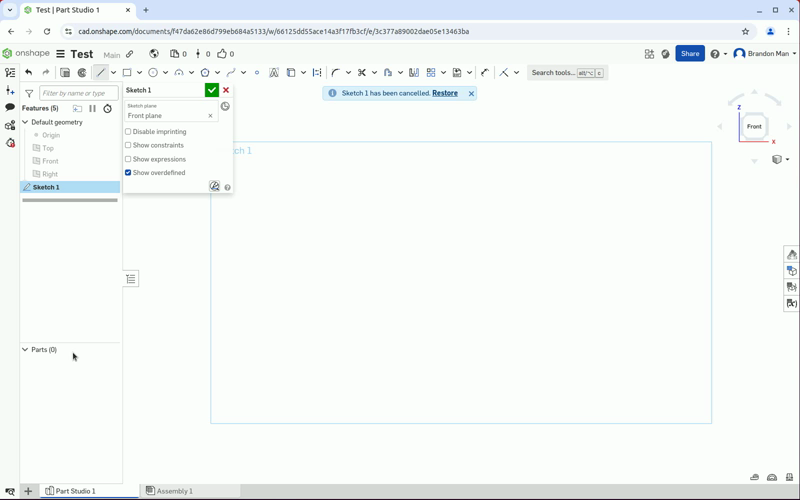
key_down(shift)
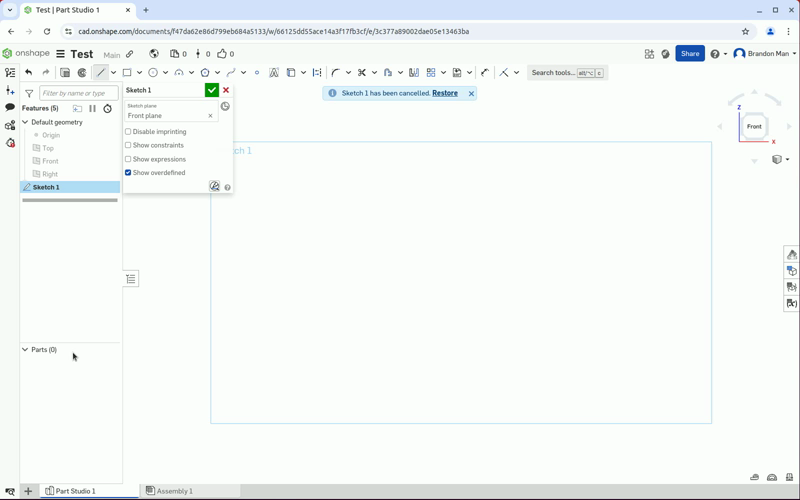
mouse_move(423, 301)
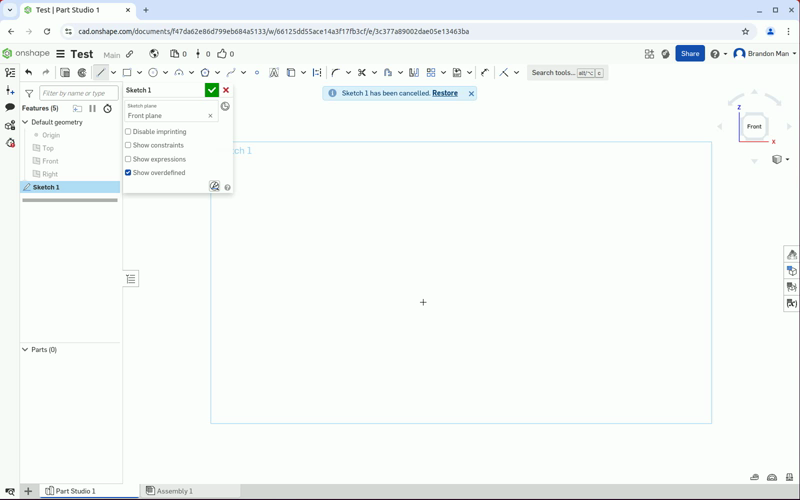
click(423, 301)
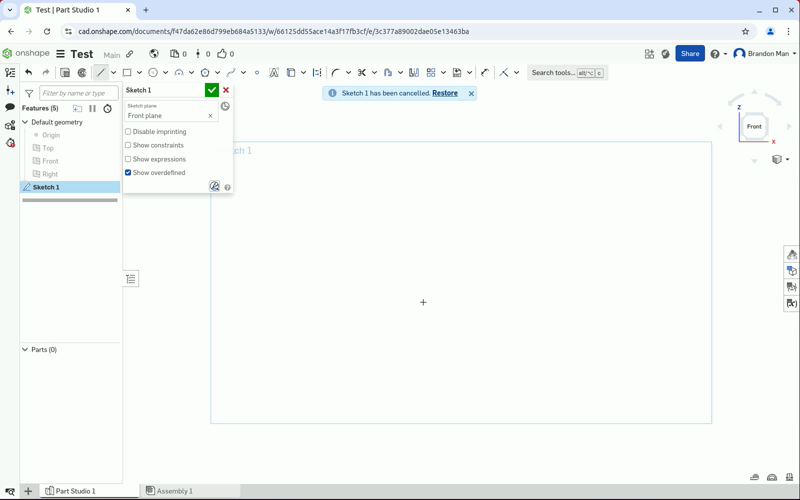
key_up(shift)
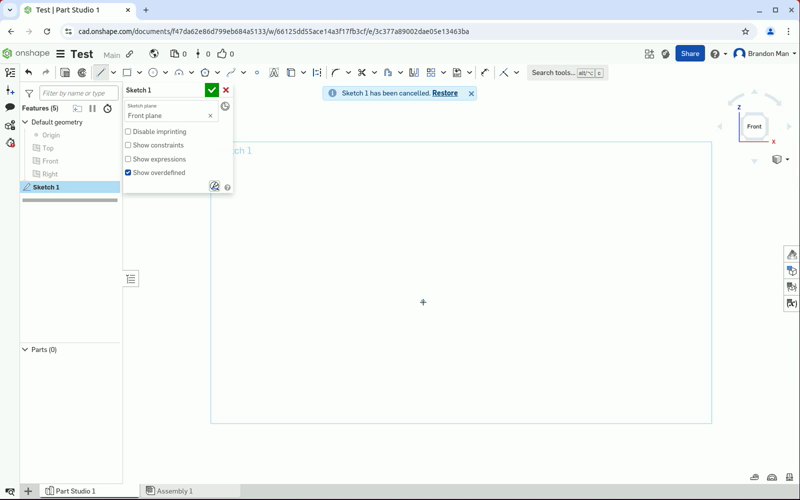
key_down(shift)
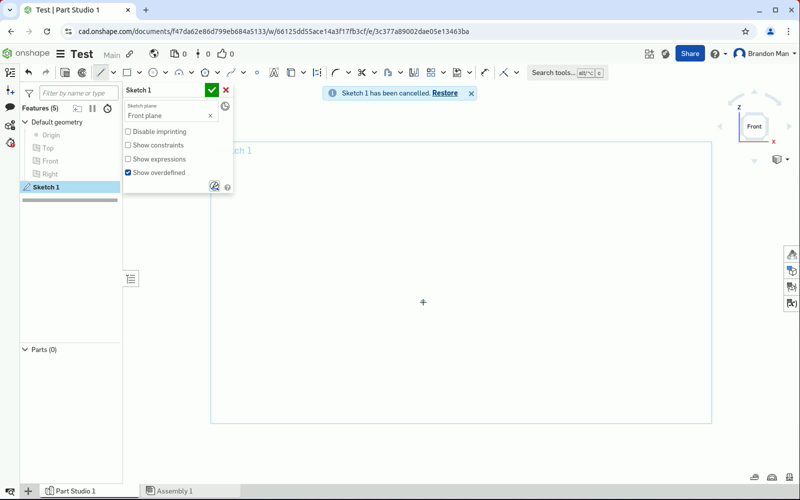
mouse_move(498, 301)
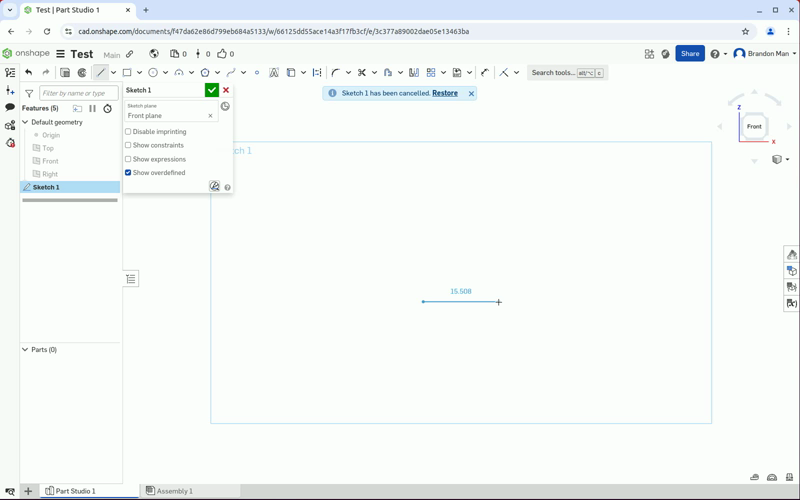
click(498, 301)
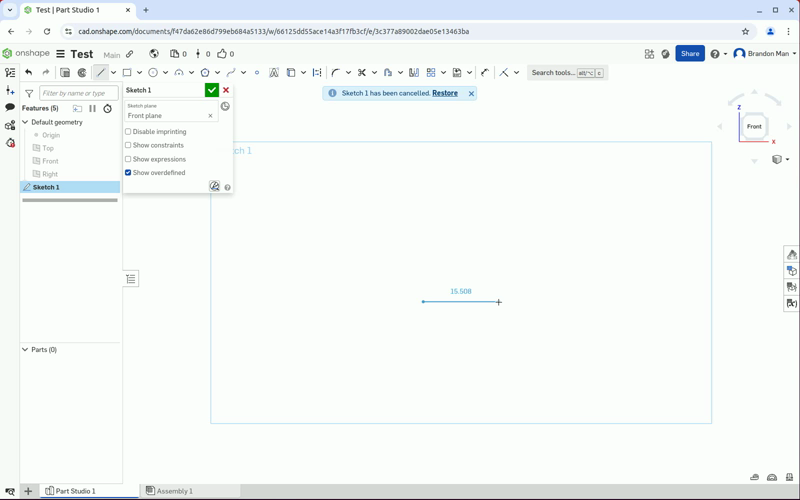
key_up(shift)
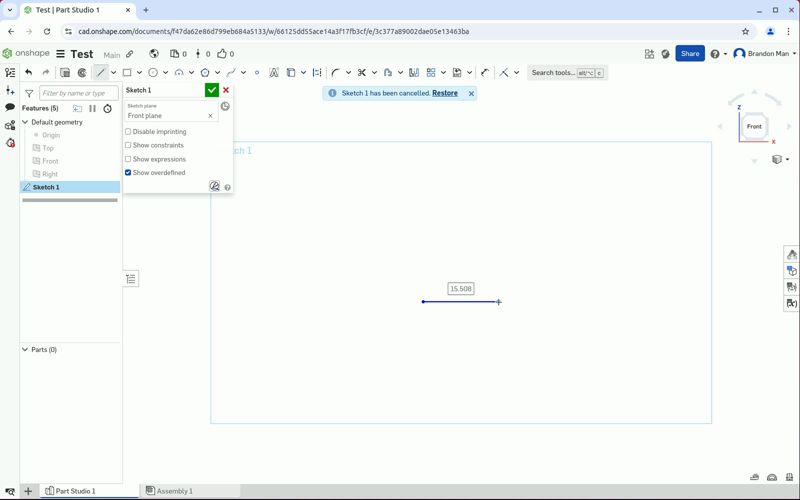
key_down(shift)
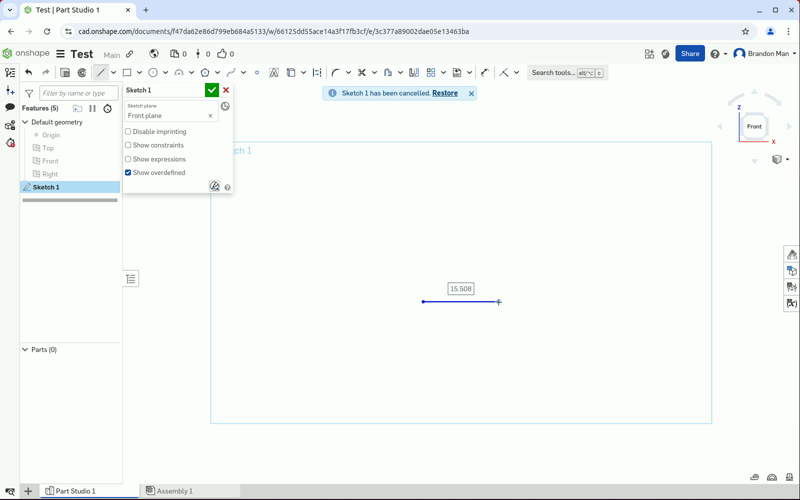
mouse_move(528, 301)
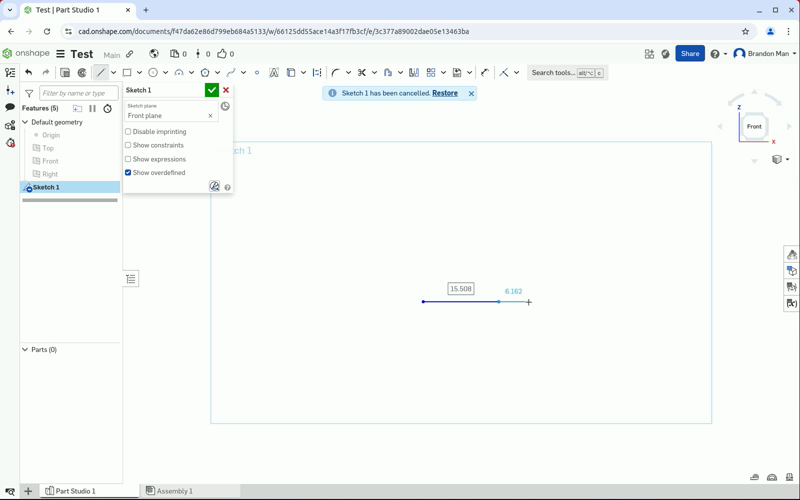
mouse_move(498, 263)
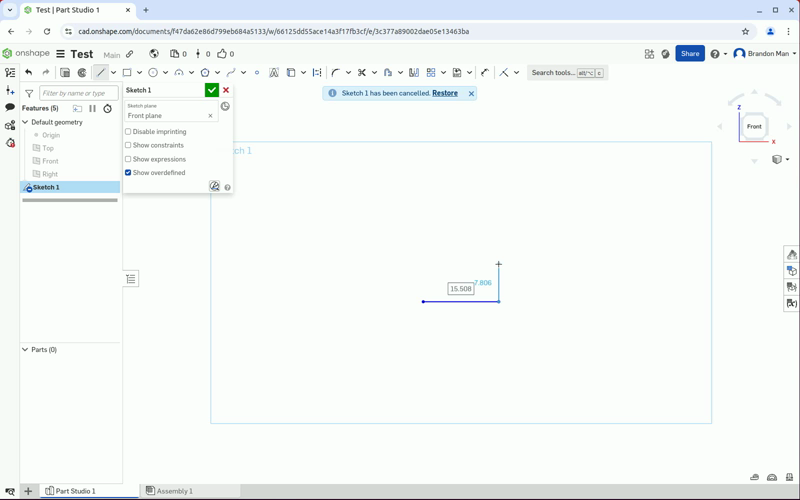
click(498, 263)
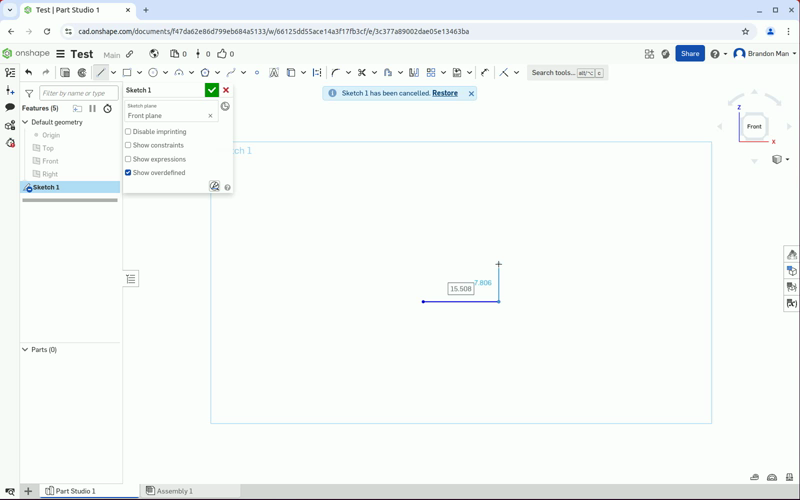
key_up(shift)
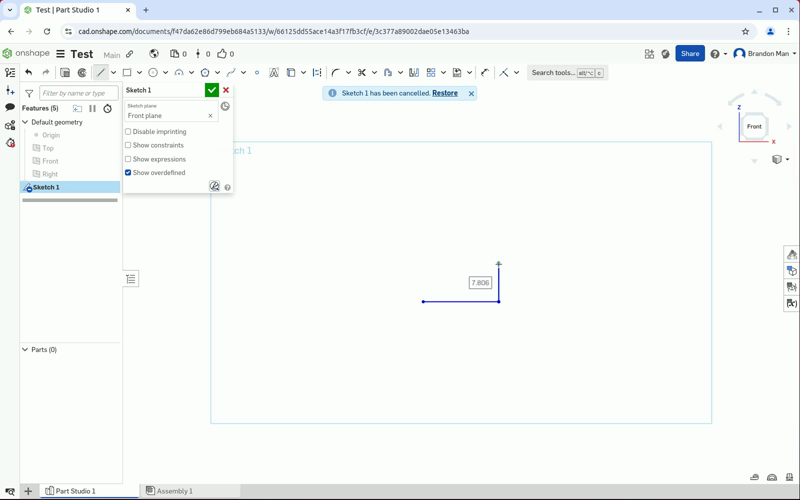
key_down(shift)
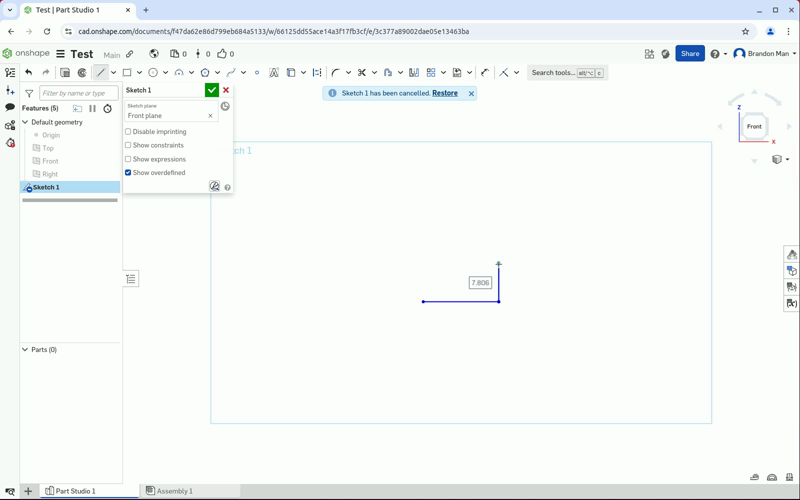
mouse_move(423, 263)
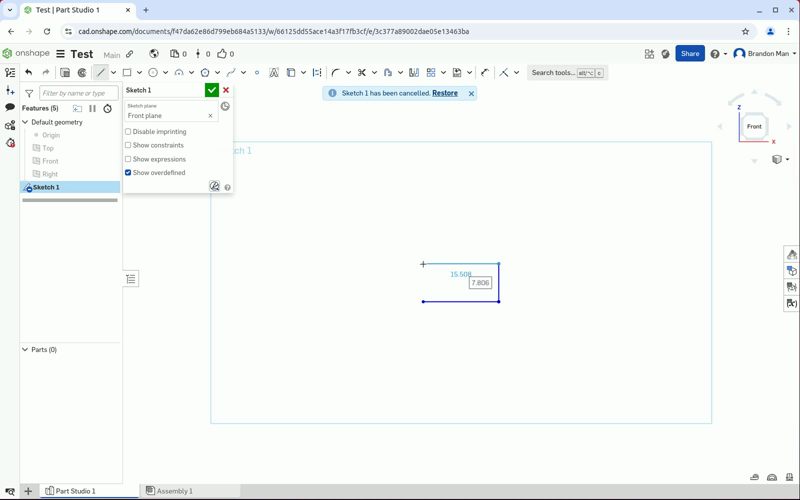
click(423, 263)
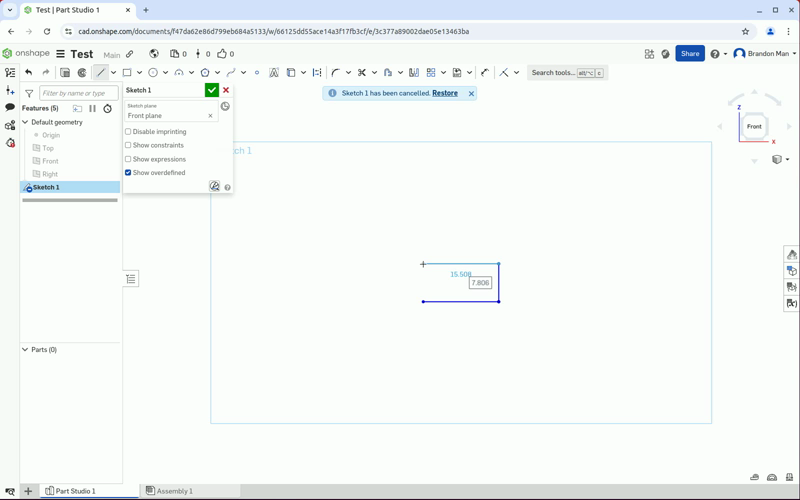
key_up(shift)
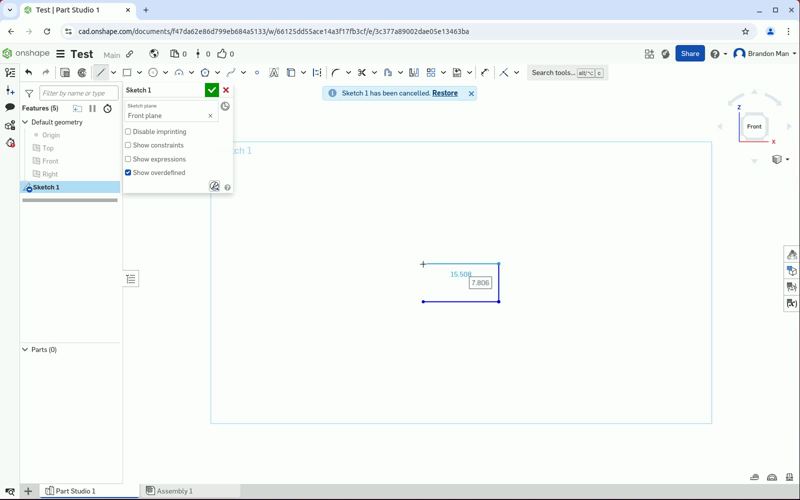
mouse_move(453, 263)
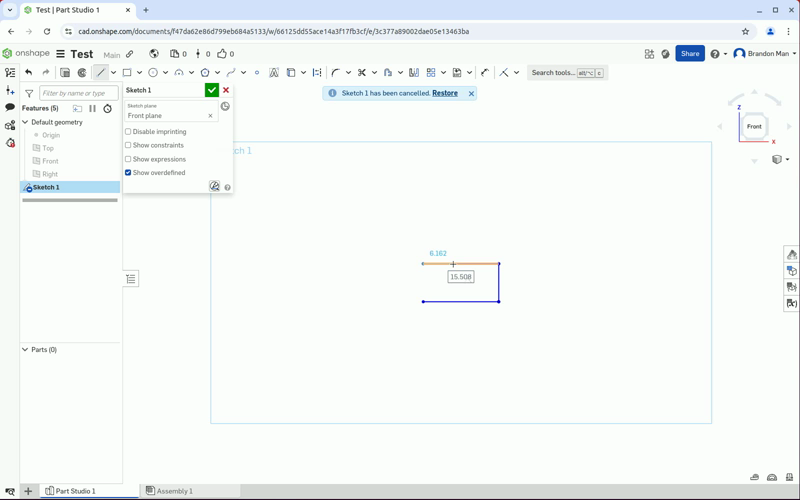
key_down(shift)
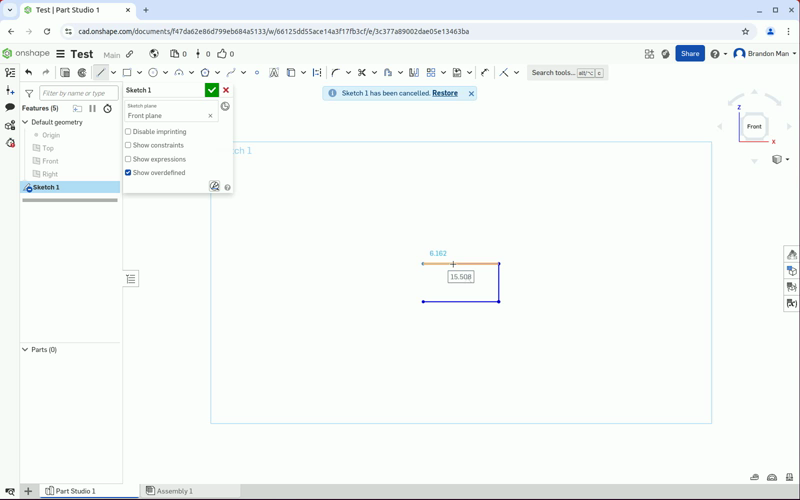
mouse_move(423, 301)
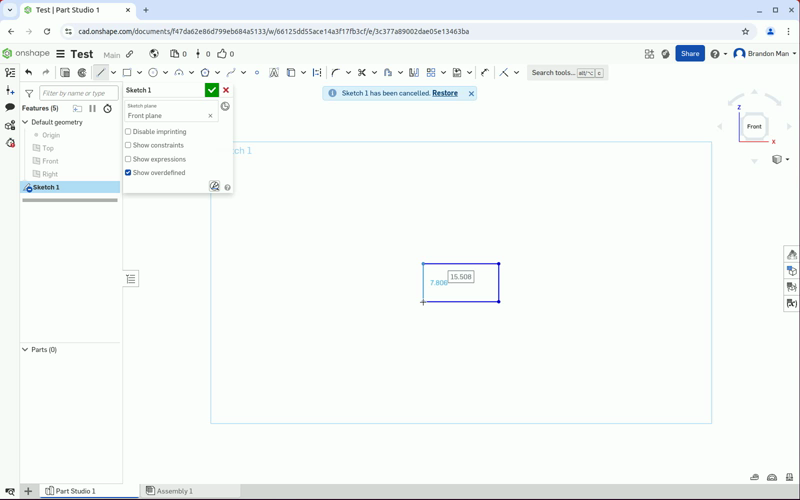
key_up(shift)
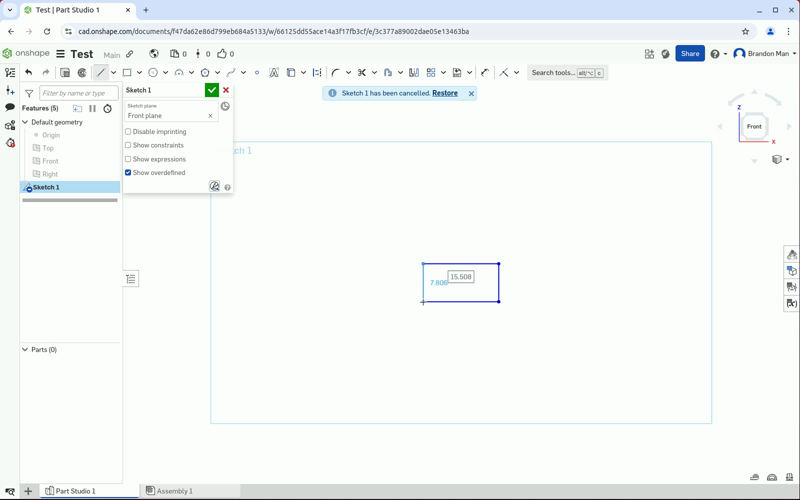
click(423, 301)
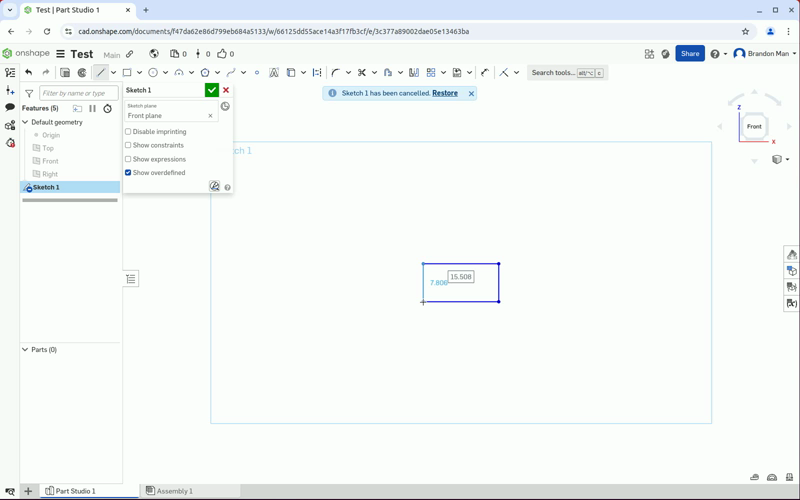
key(esc)
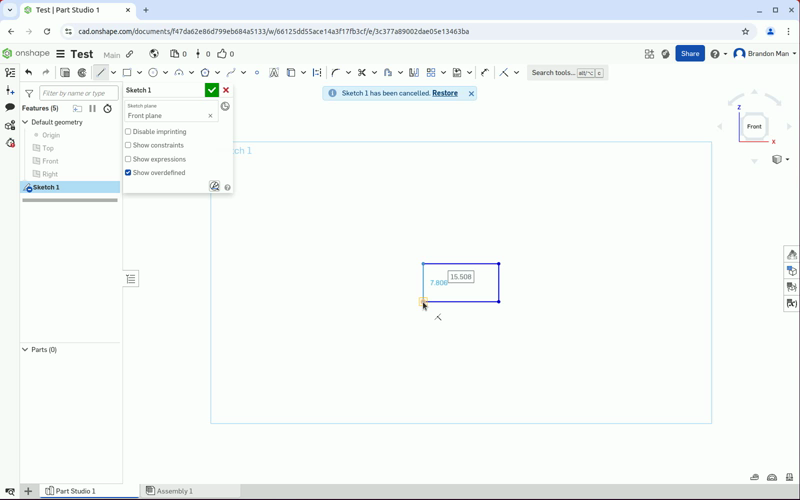
mouse_move(489, 269)
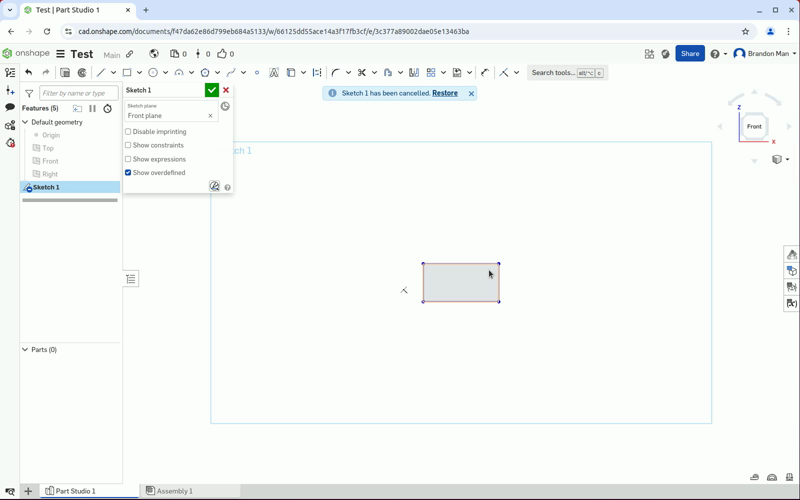
click(489, 269)
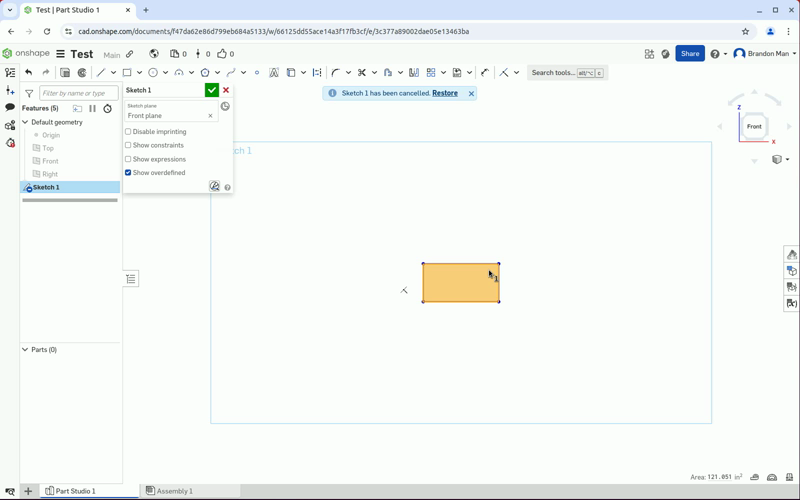
mouse_move(73, 352)
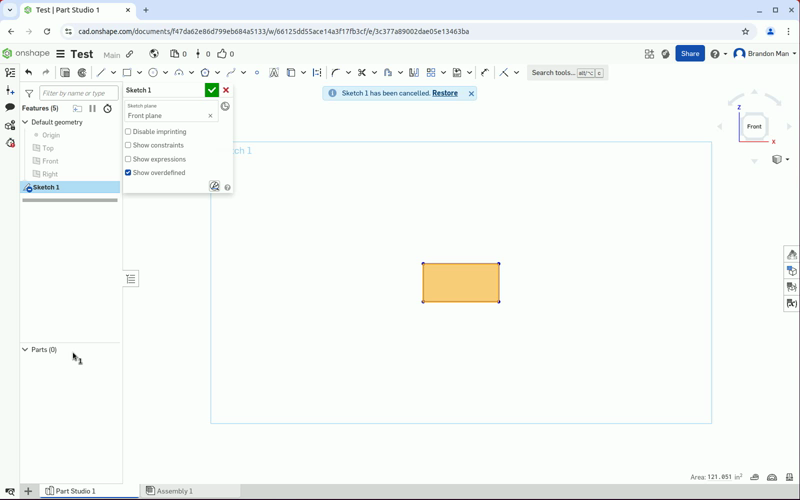
key(shift+y)
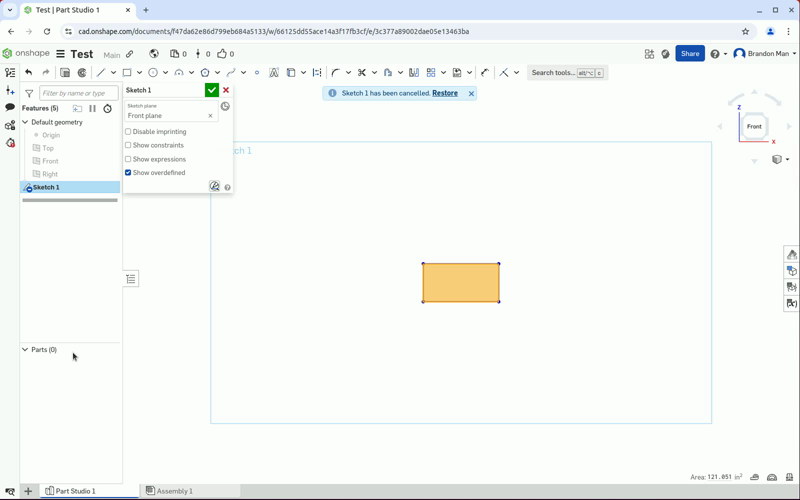
key(shift+e)
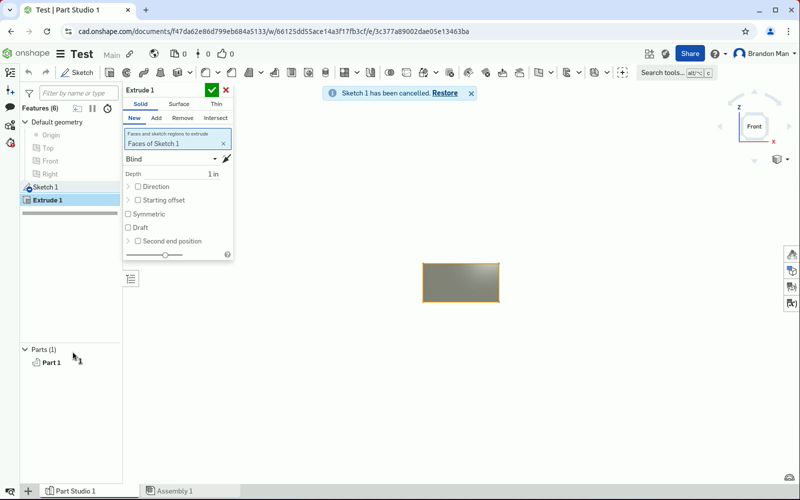
mouse_move(143, 106)
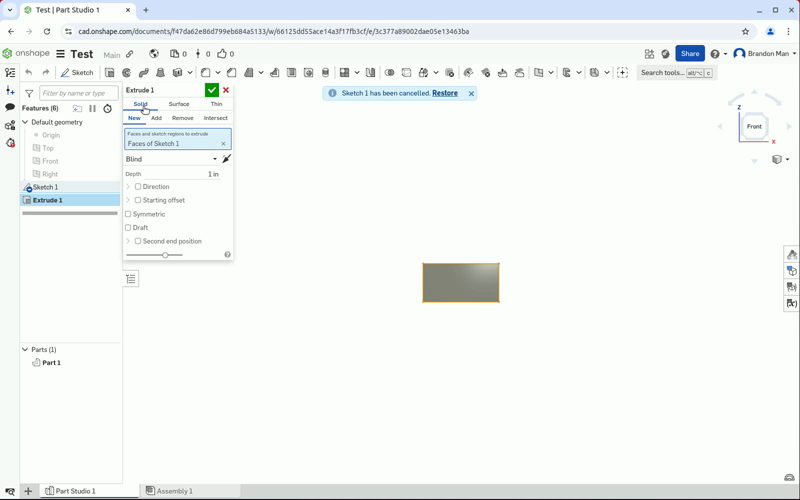
click(143, 106)
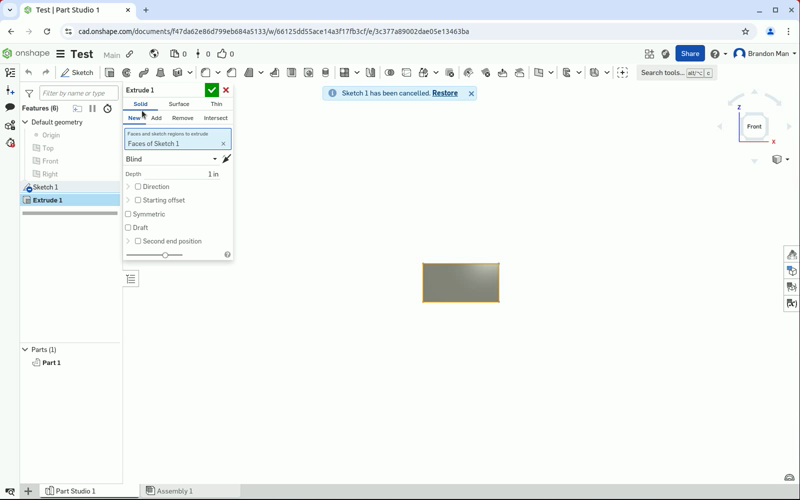
mouse_move(137, 120)
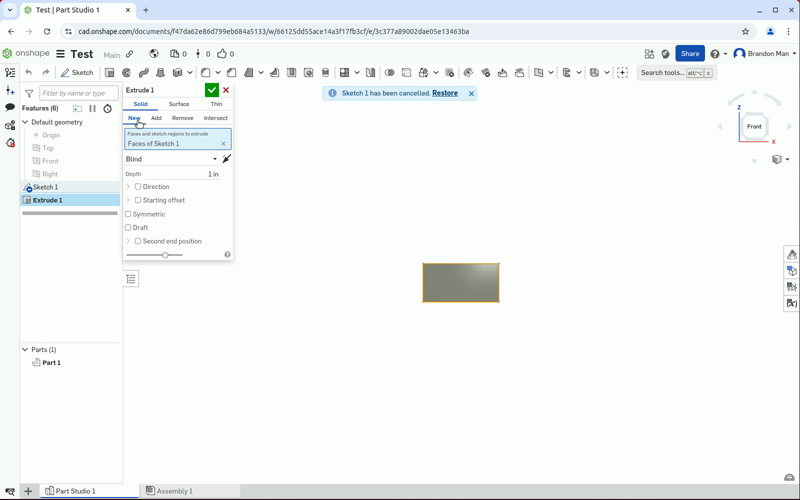
click(137, 120)
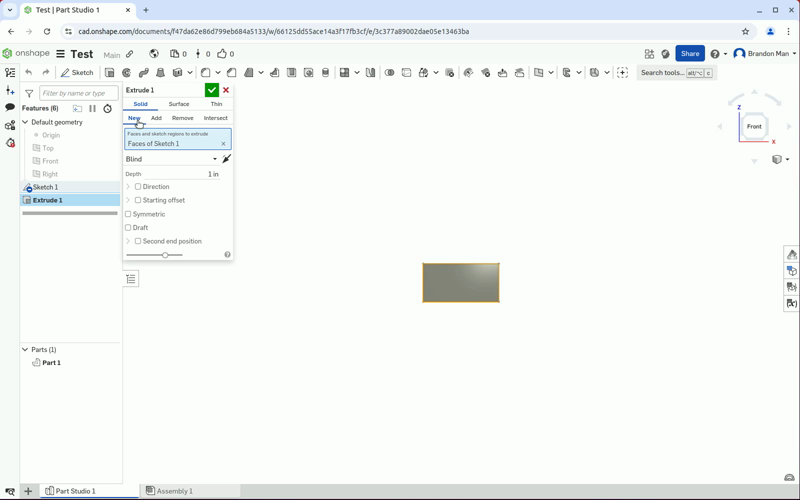
key(tab, 4)
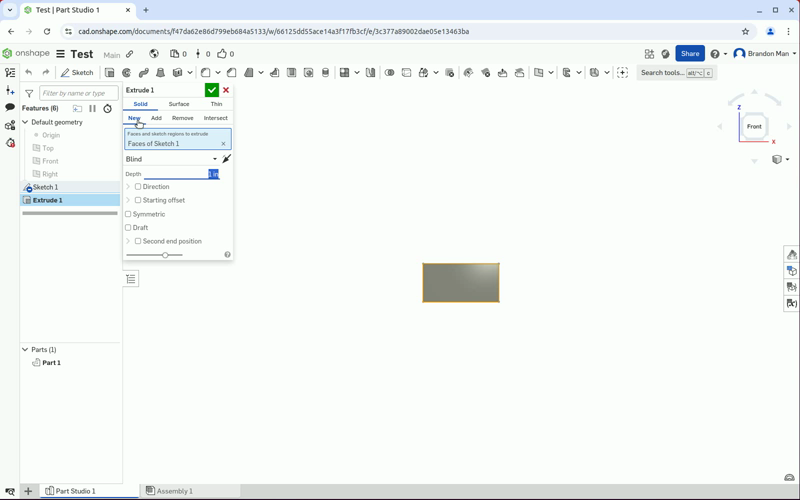
text(-23.108)
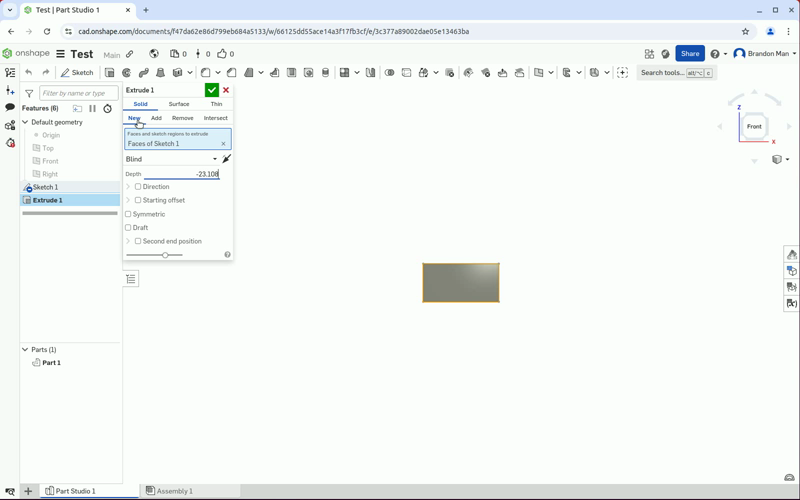
key(enter)
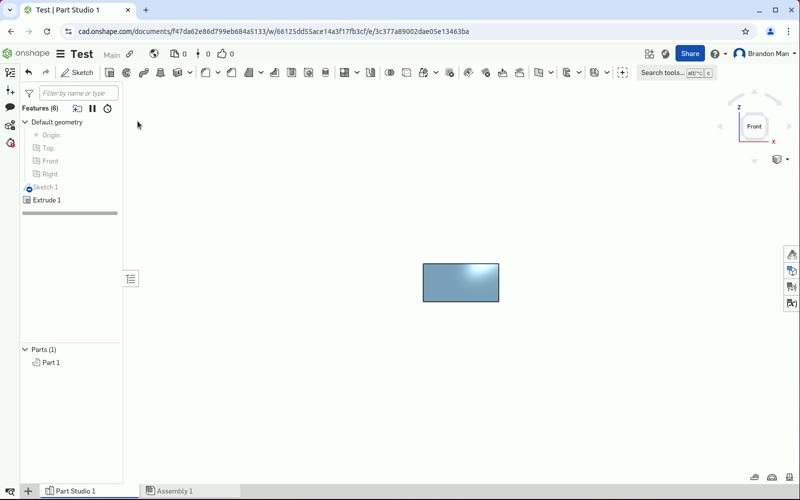
key(shift+h)
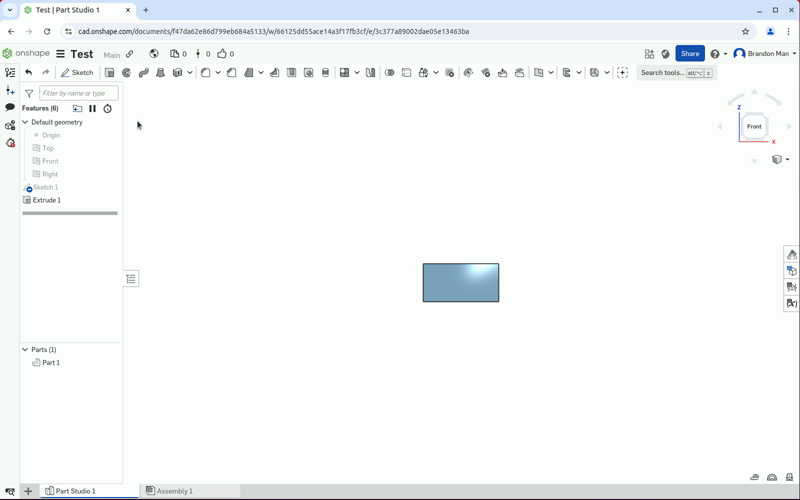
key(shift+h)
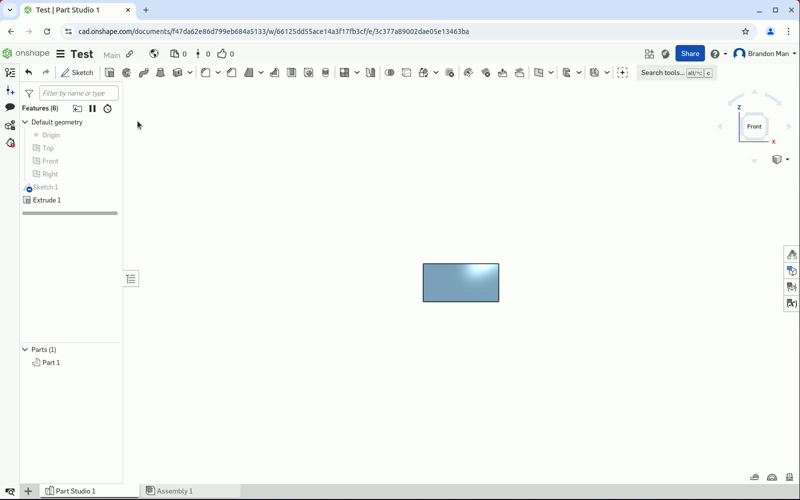
mouse_move(73, 189)
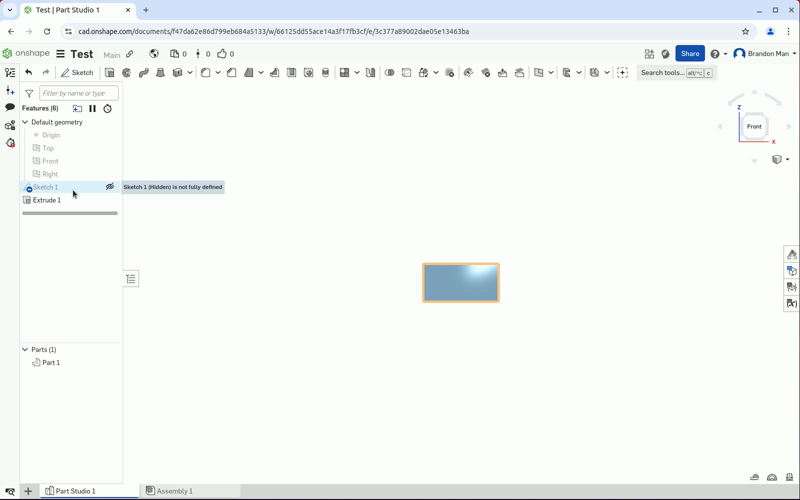
click(73, 189)
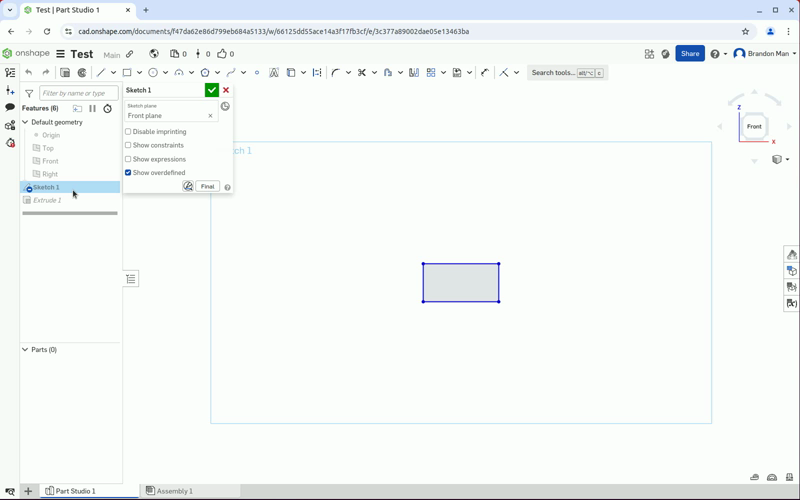
mouse_move(229, 92)
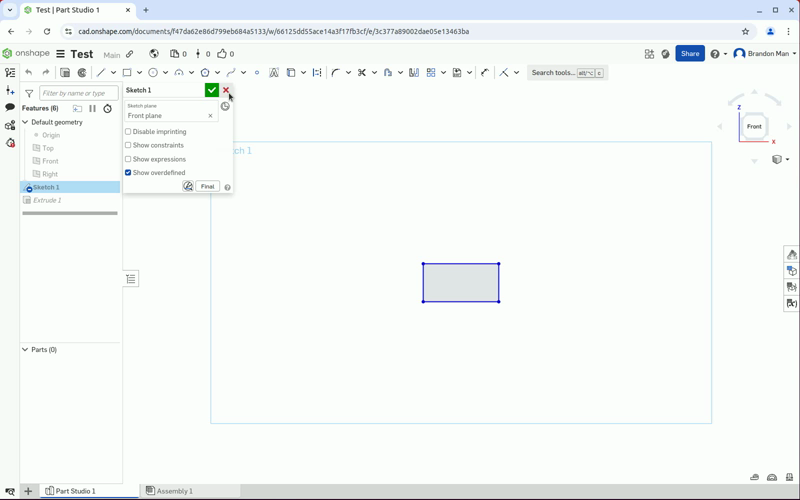
click(229, 92)
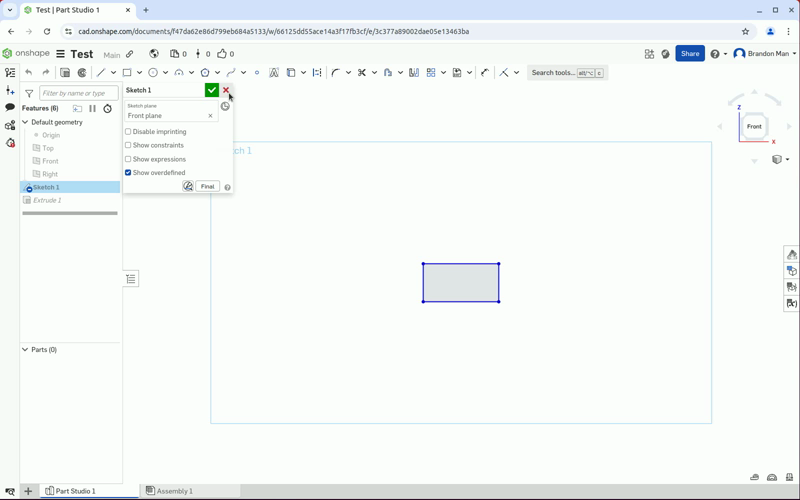
key(shift+s)
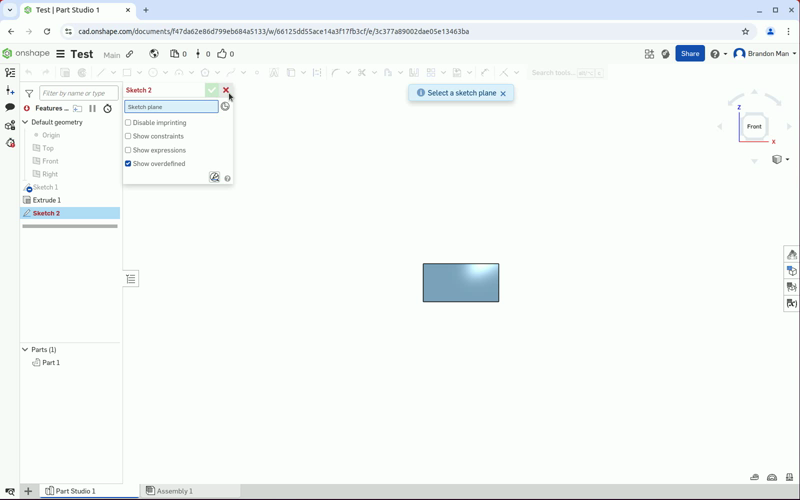
mouse_move(73, 163)
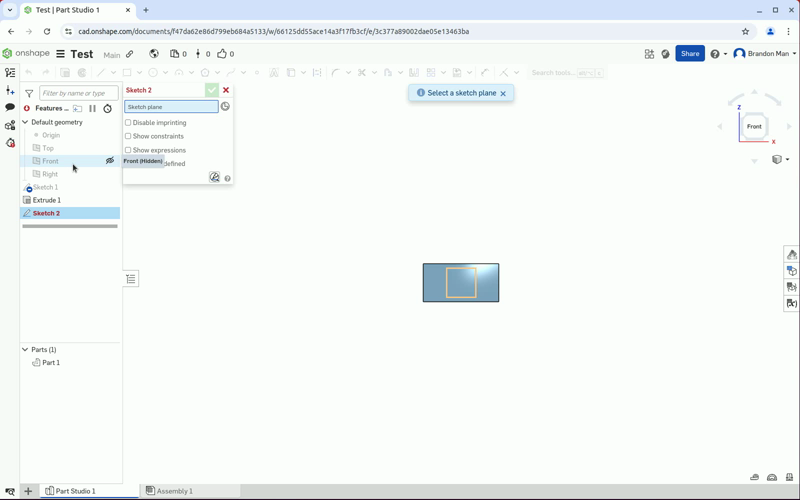
click(73, 163)
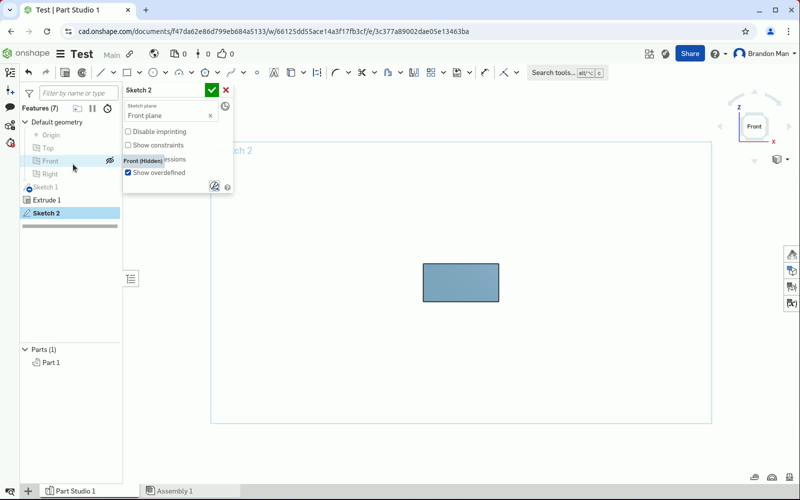
mouse_move(73, 352)
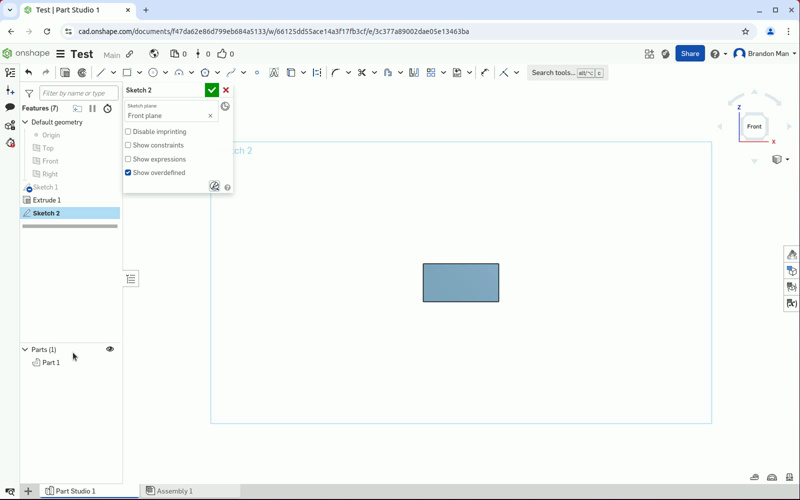
key(y)
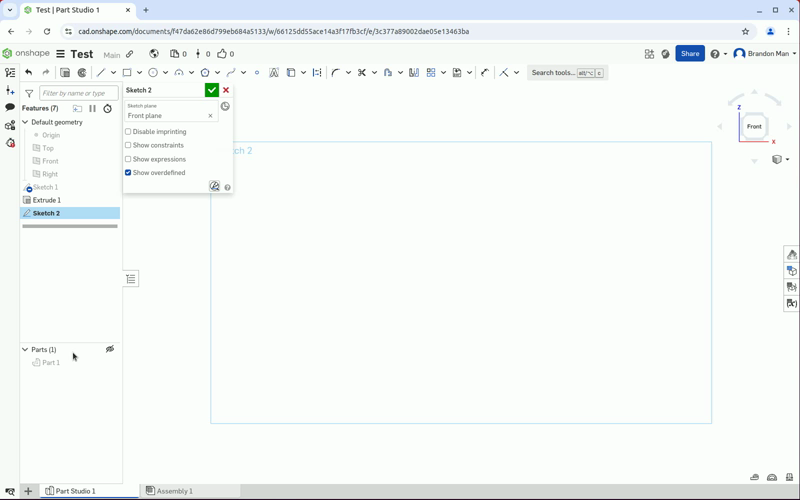
key(c)
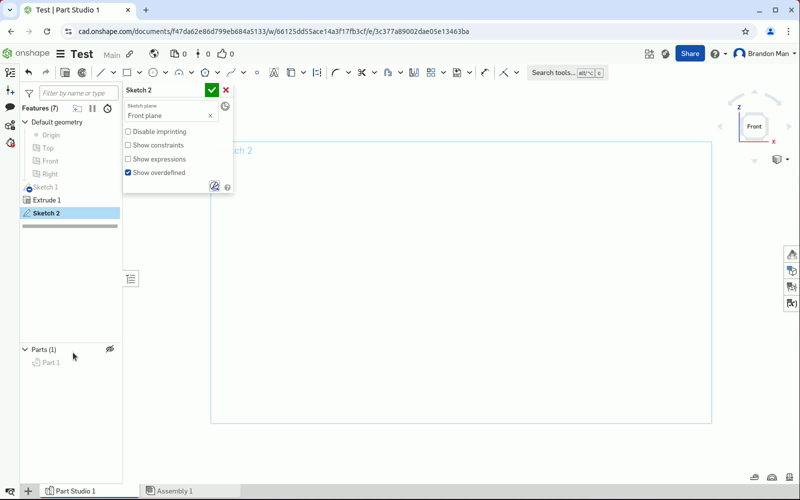
key_down(shift)
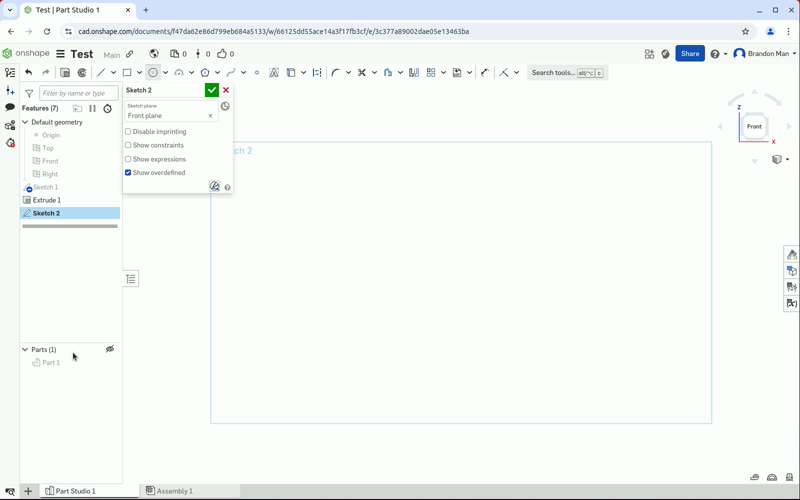
mouse_move(461, 282)
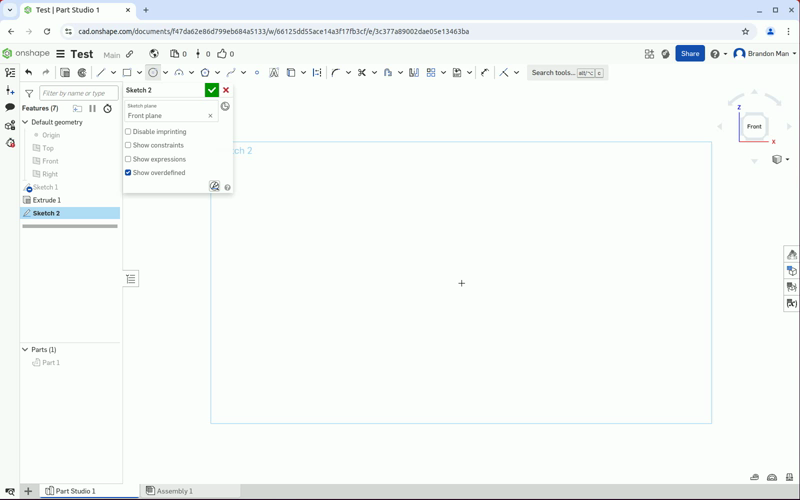
click(461, 282)
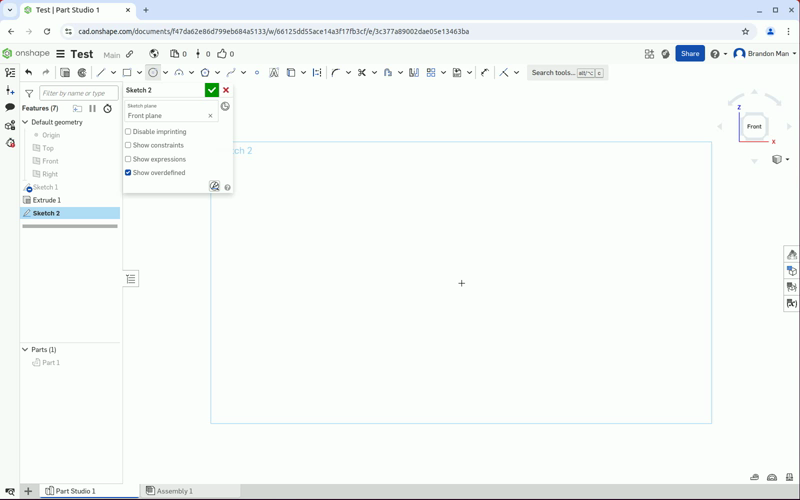
key_up(shift)
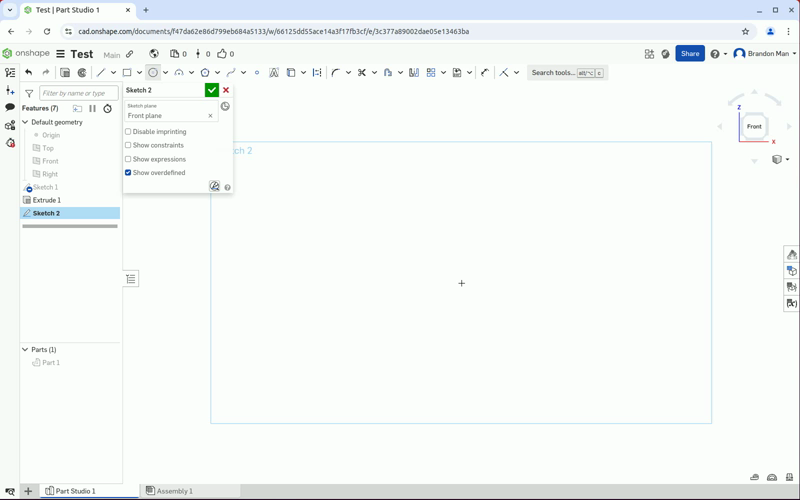
mouse_move(470, 282)
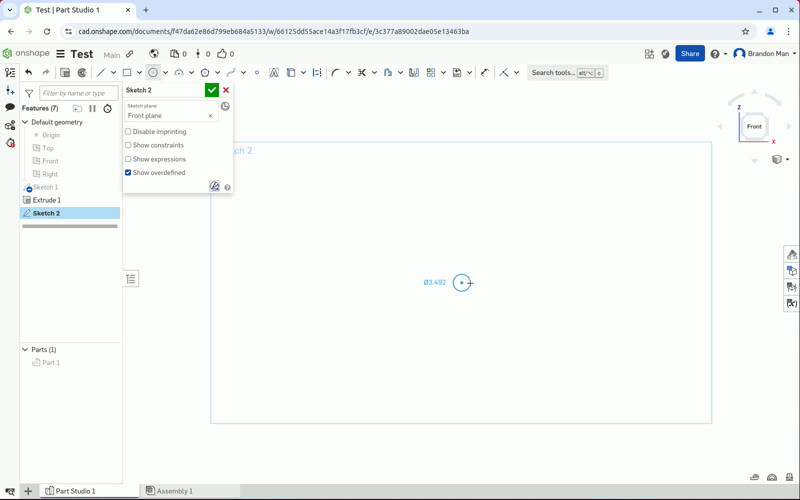
click(470, 282)
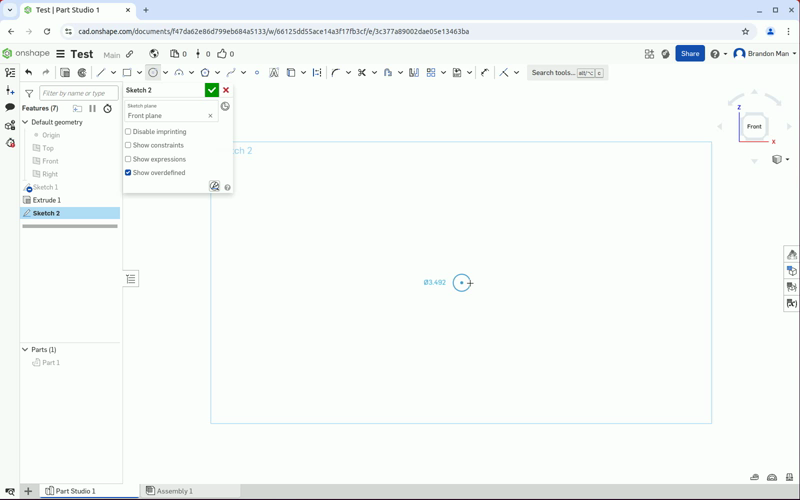
key(esc)
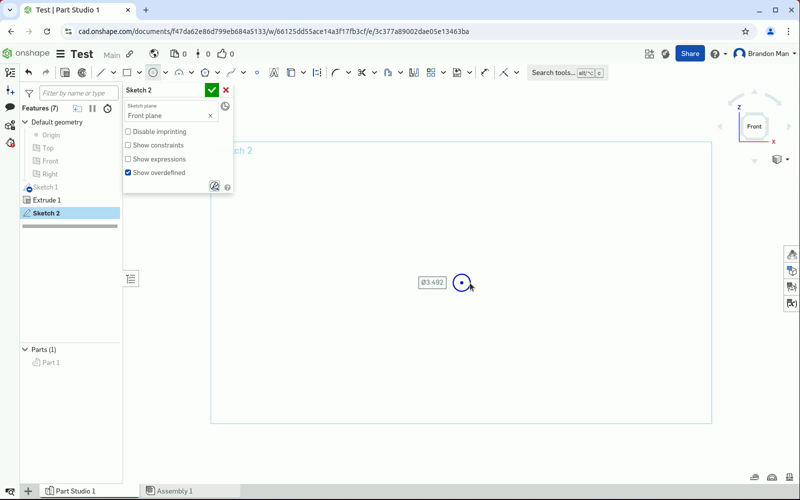
mouse_move(463, 279)
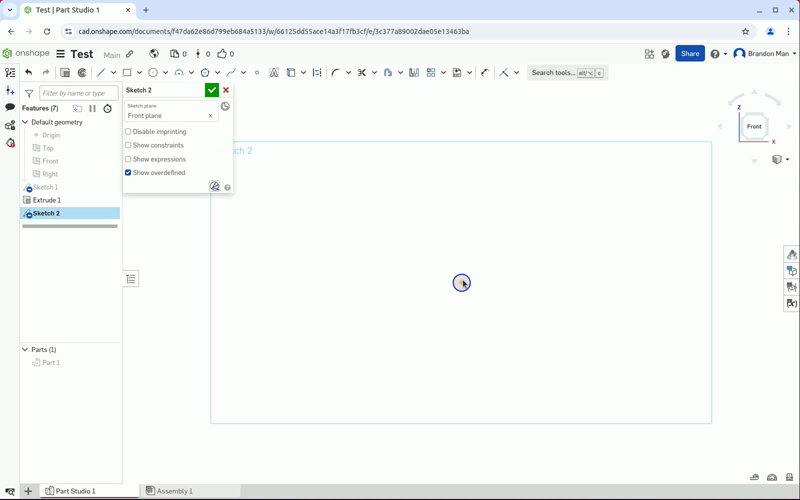
scroll(6)
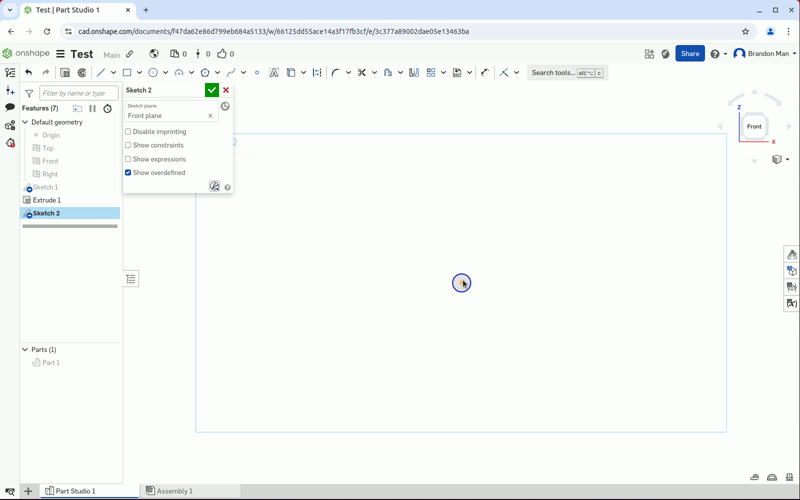
scroll(6)
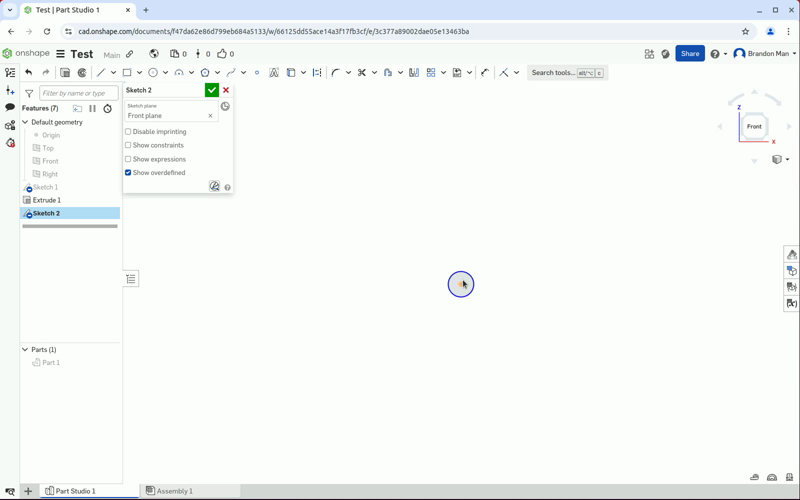
scroll(6)
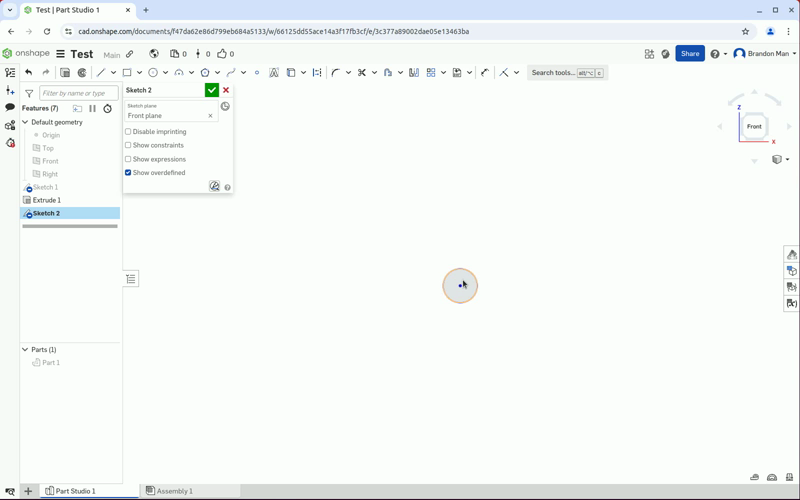
scroll(6)
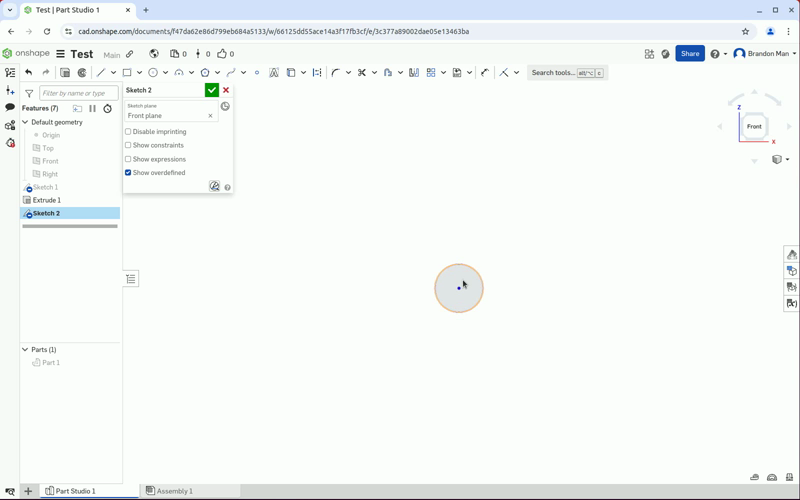
scroll(6)
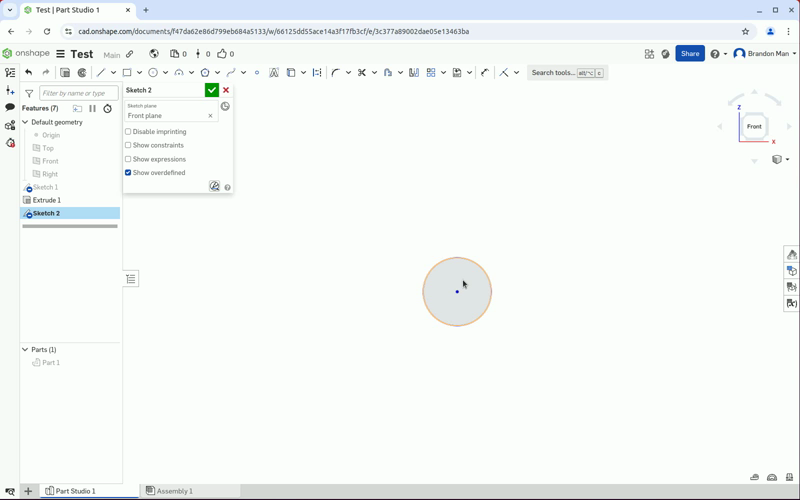
scroll(6)
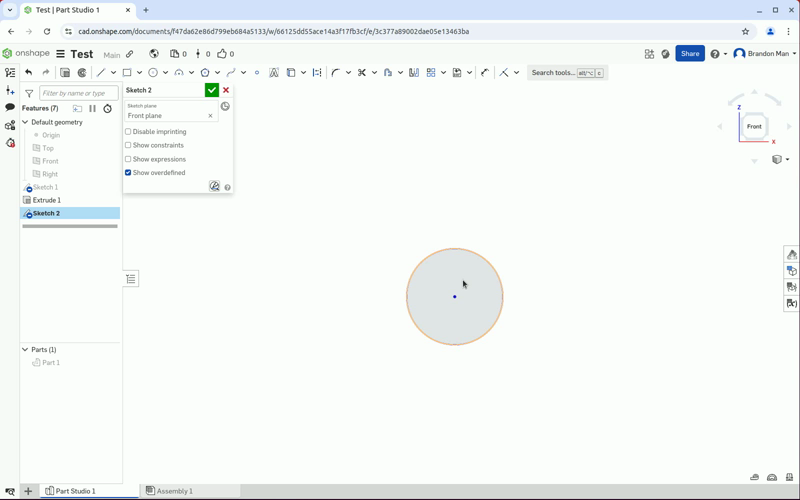
scroll(6)
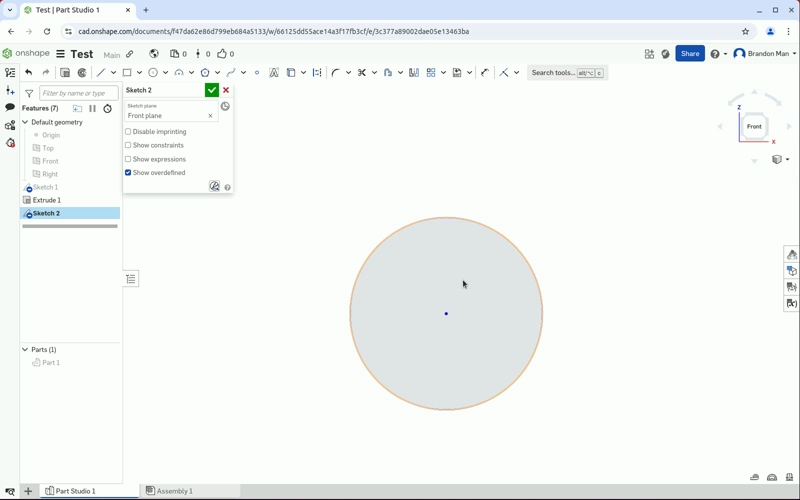
click(463, 279)
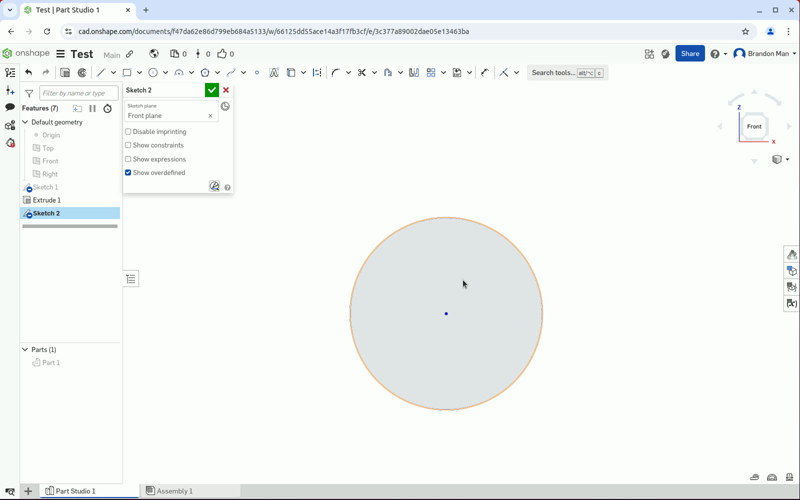
scroll(-6)
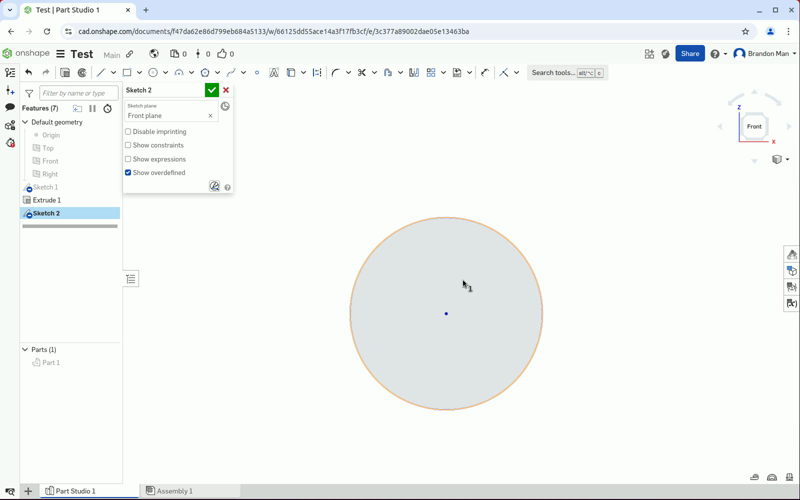
scroll(-6)
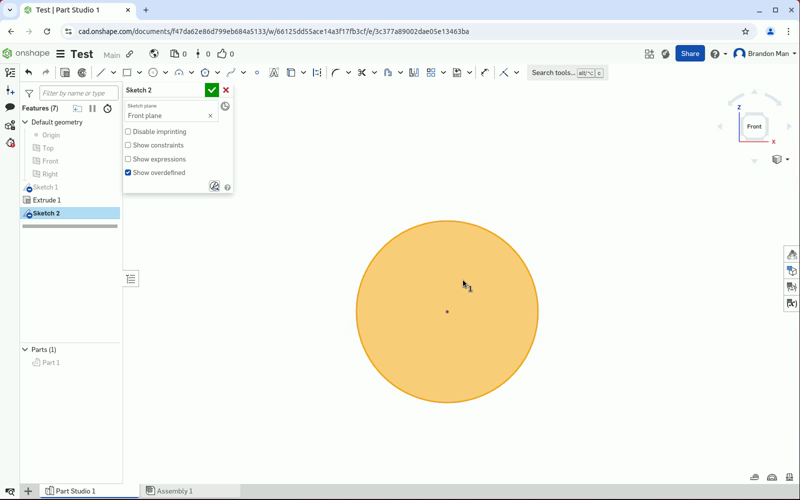
scroll(-6)
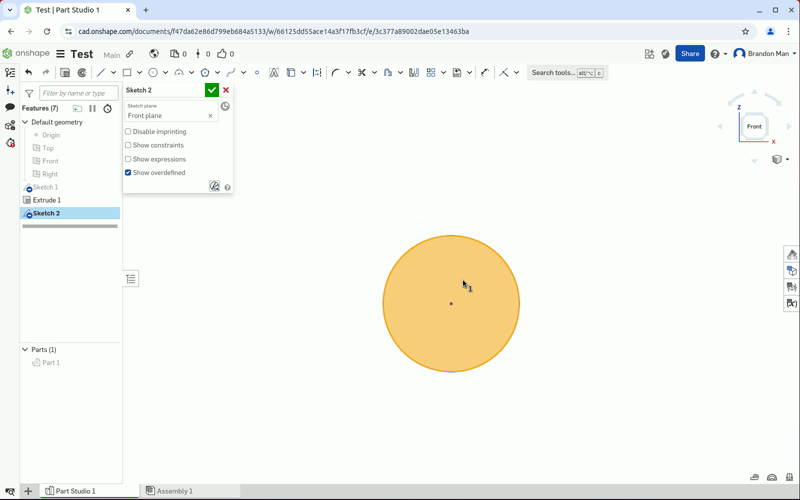
scroll(-6)
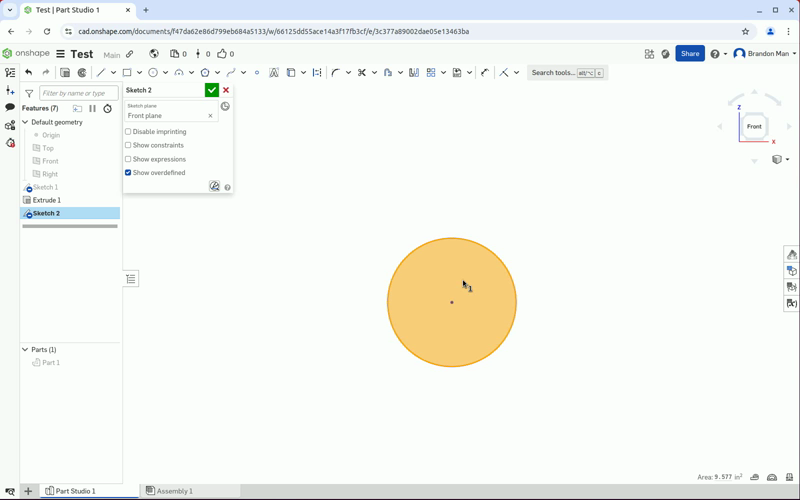
scroll(-6)
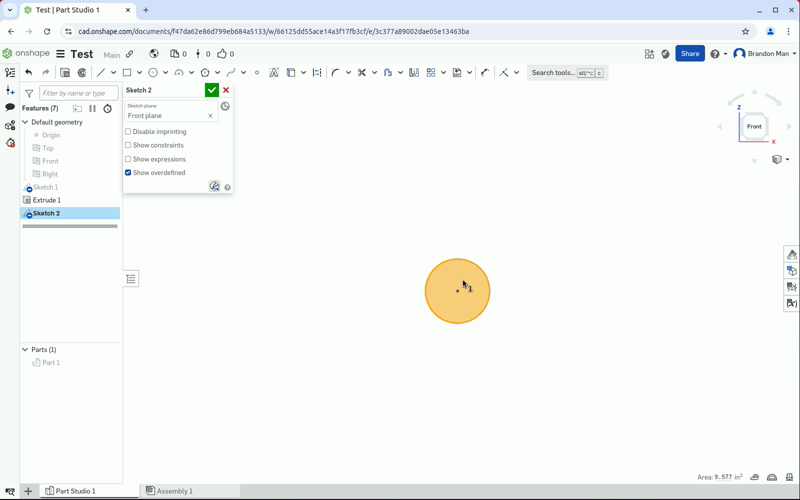
scroll(-6)
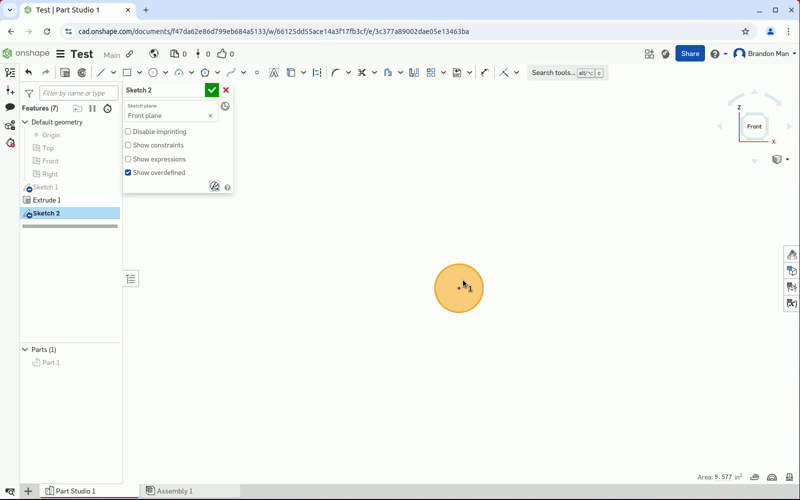
scroll(-6)
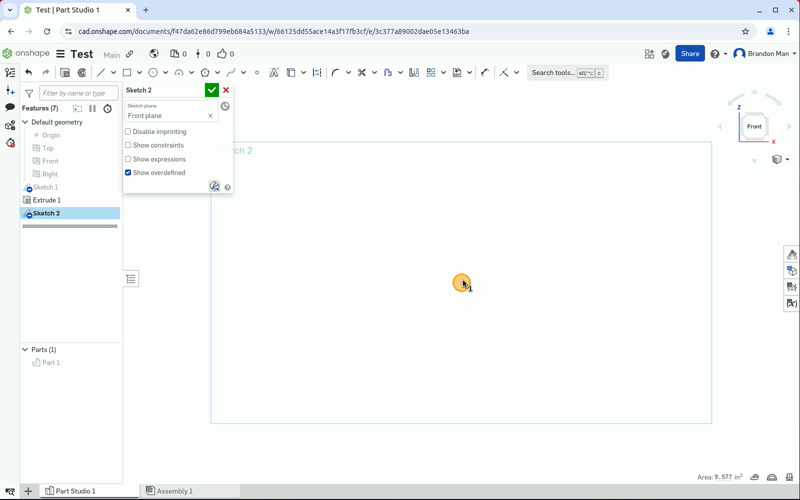
mouse_move(73, 352)
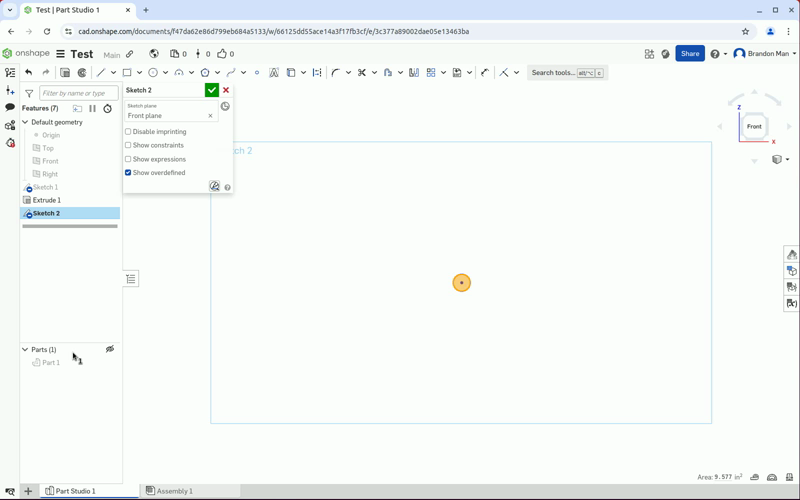
key(shift+y)
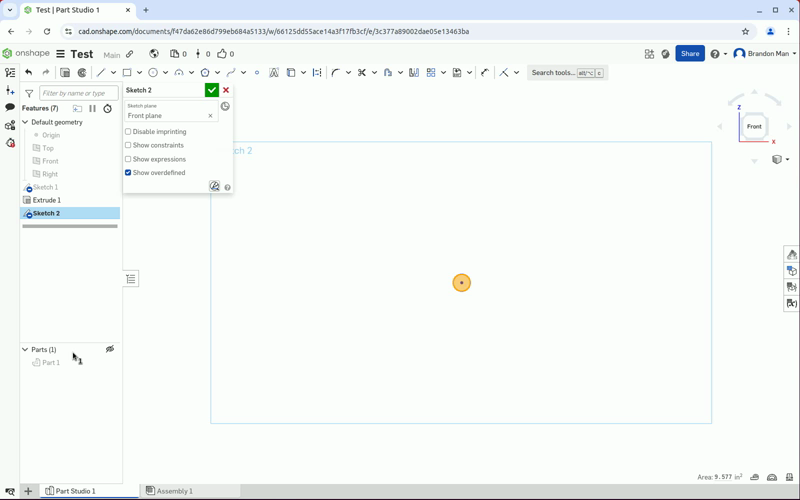
key(shift+e)
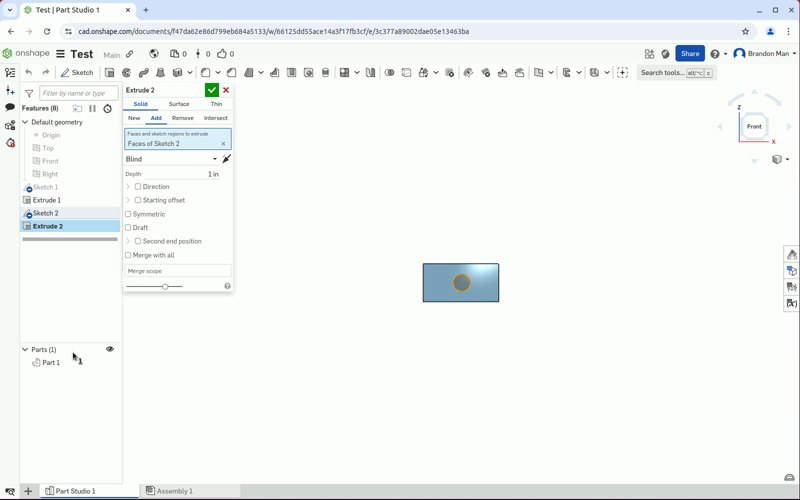
mouse_move(143, 106)
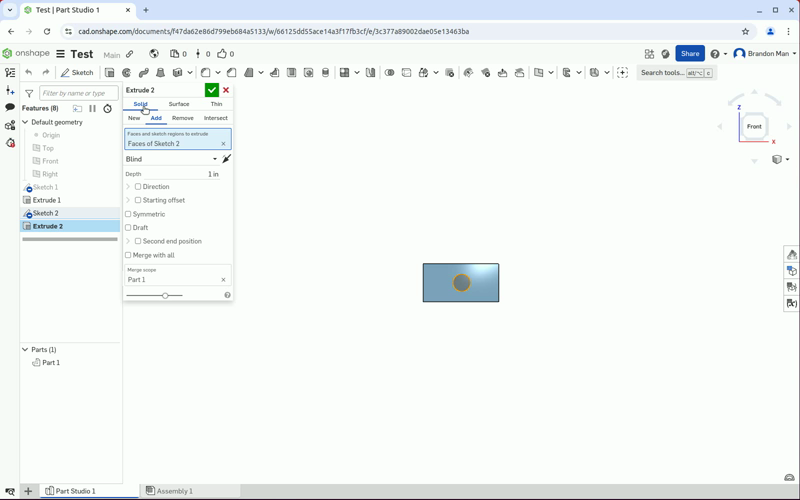
click(143, 106)
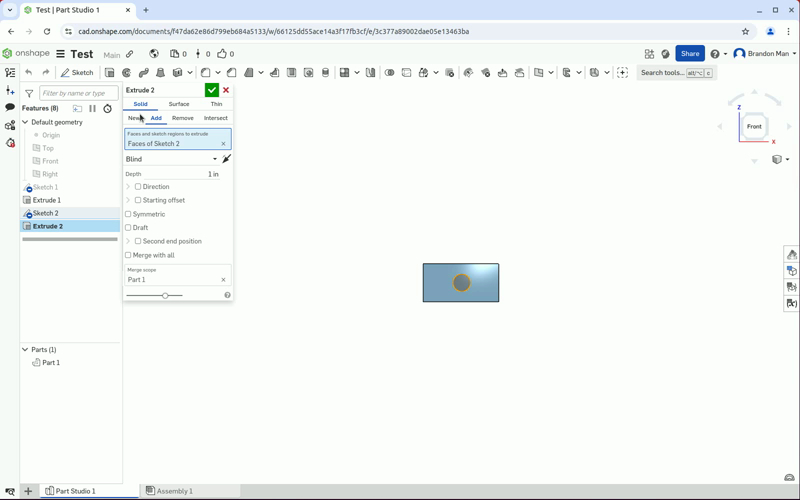
mouse_move(137, 120)
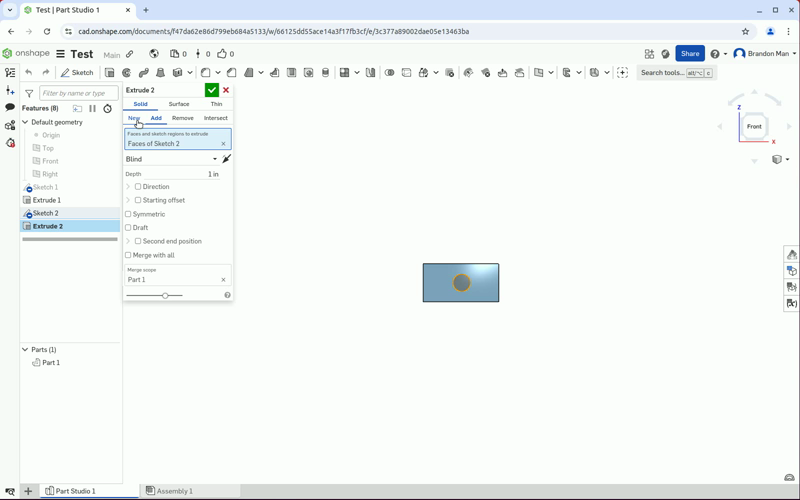
click(137, 120)
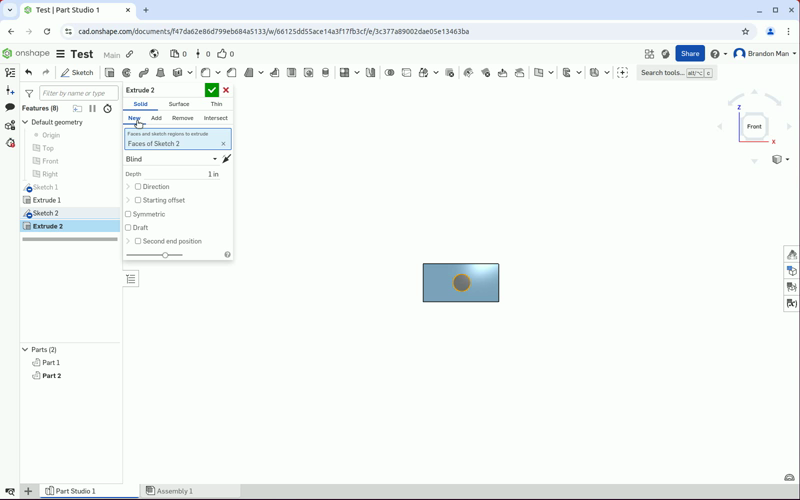
key(tab, 4)
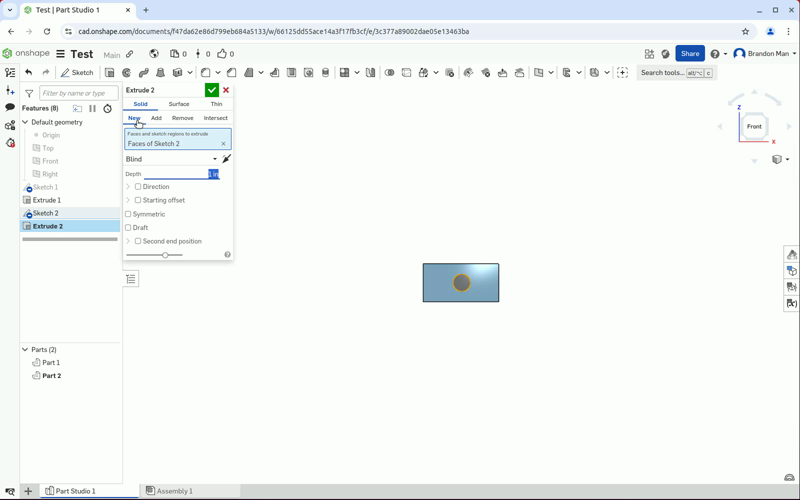
text(3.129)
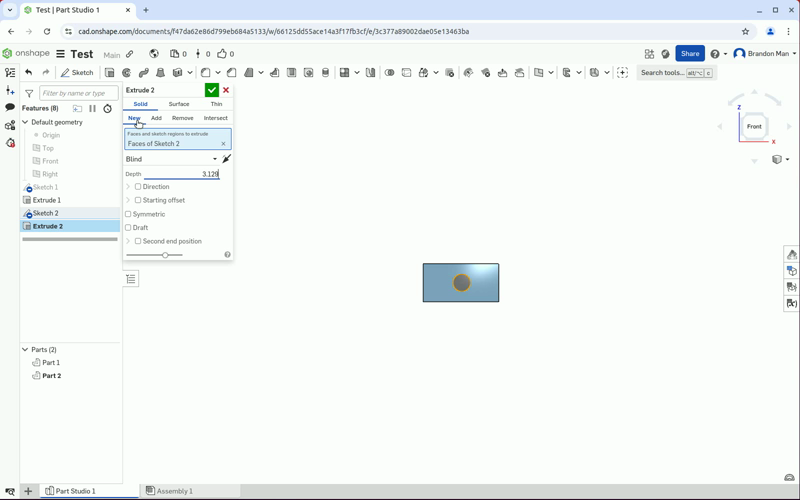
key(enter)
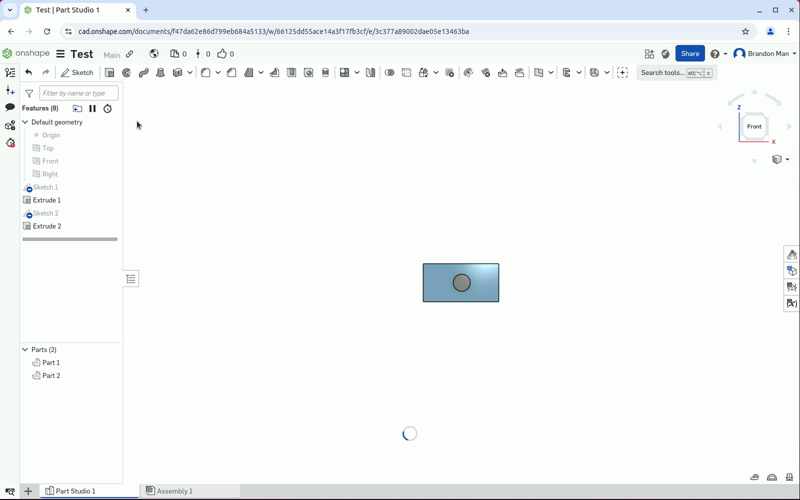
key(shift+h)
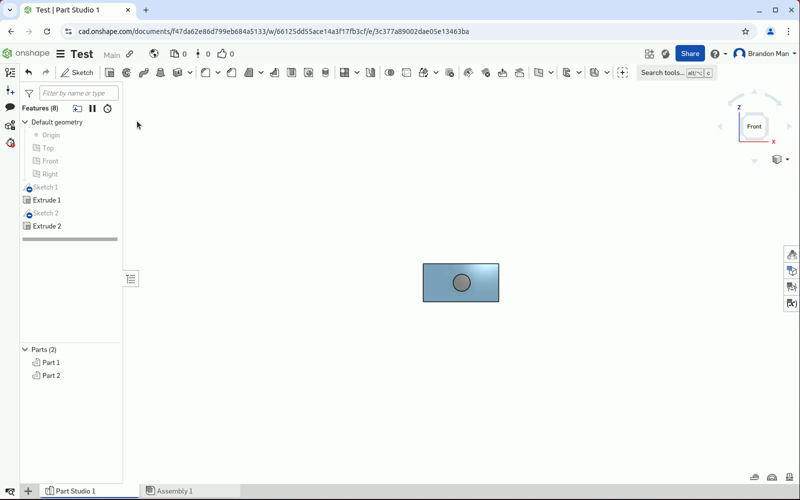
key(shift+h)
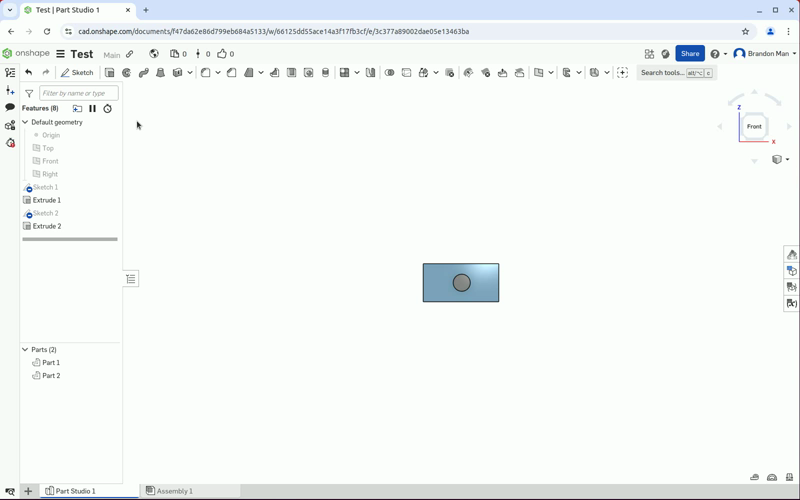
key(shift+7)
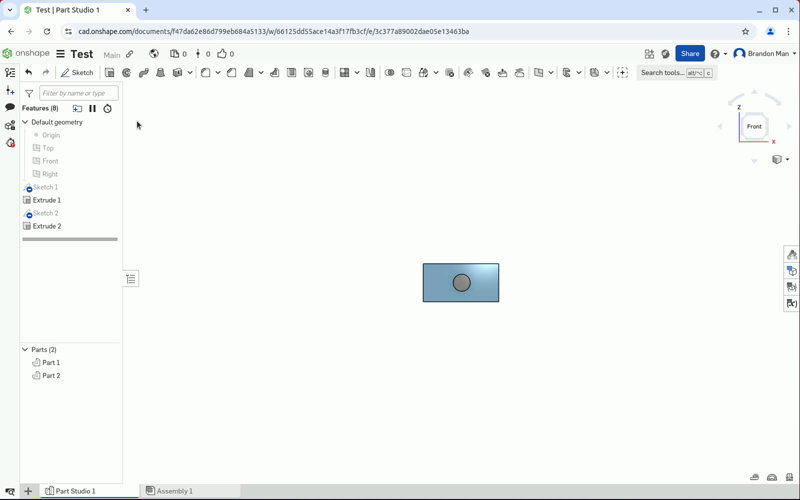
key(left, 2)
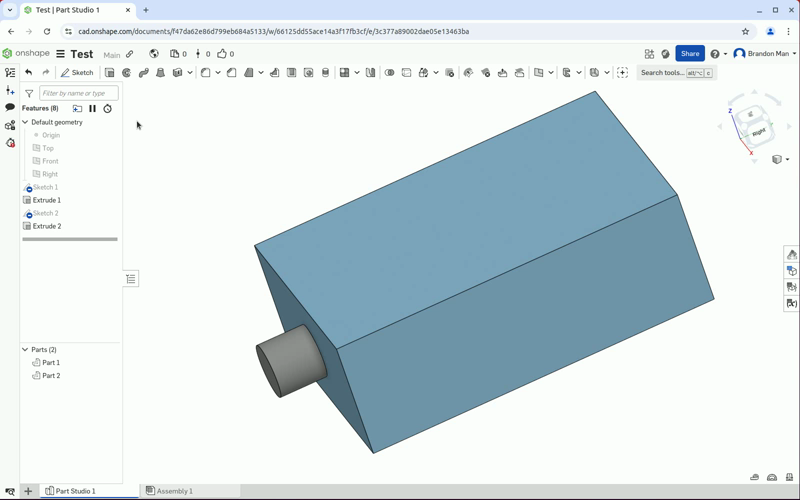
key(down, 2)
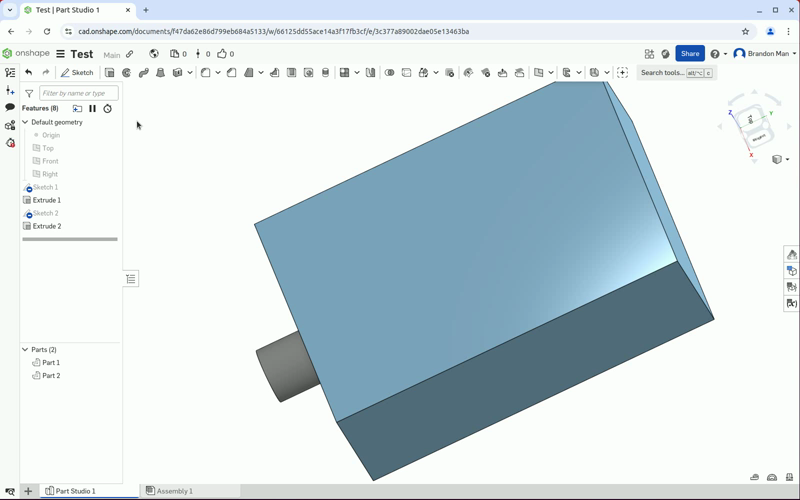
key(up, 2)
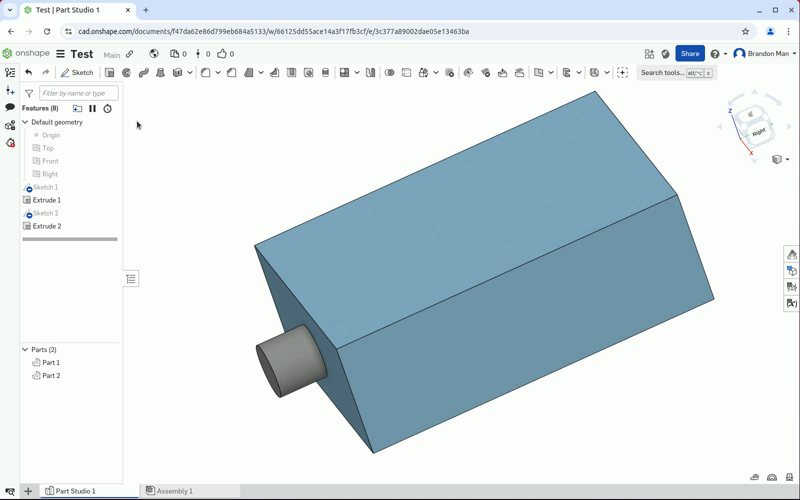
key(right, 2)
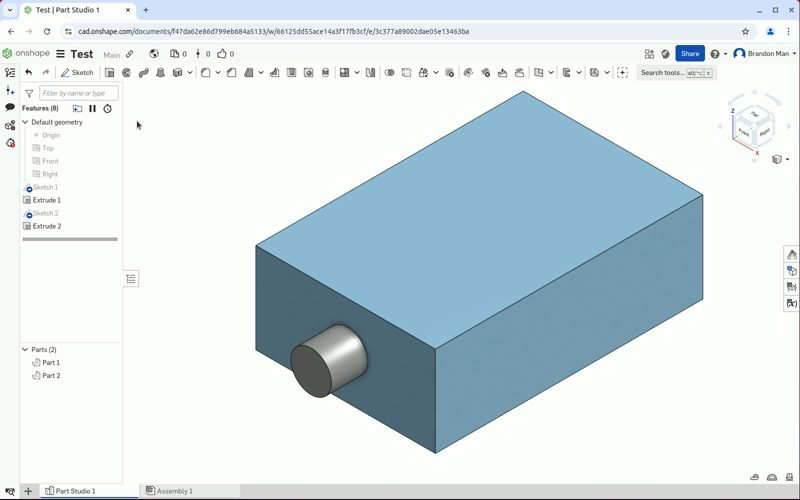
mouse_move(73, 189)
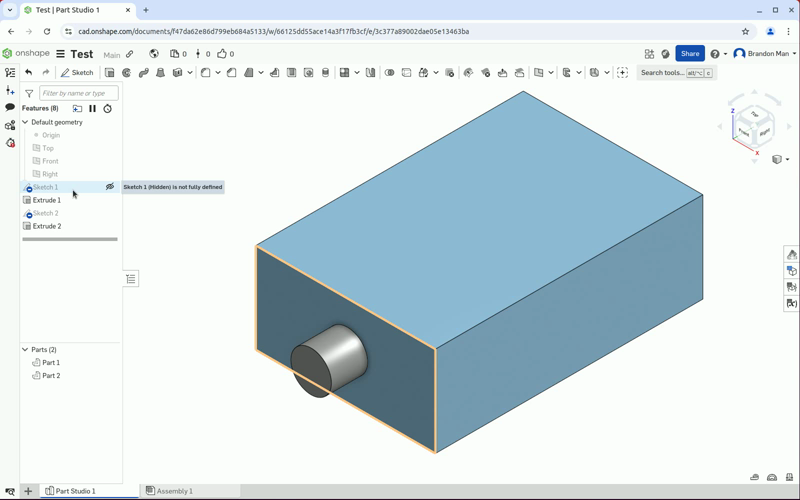
click(73, 189)